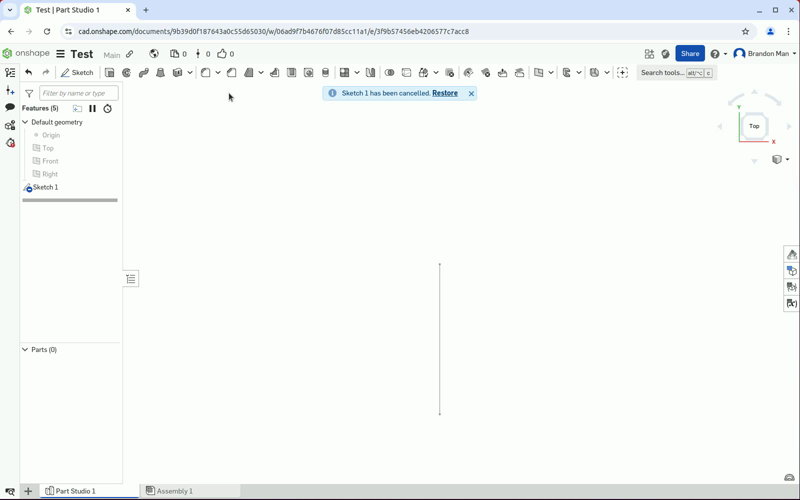
key(shift+h)
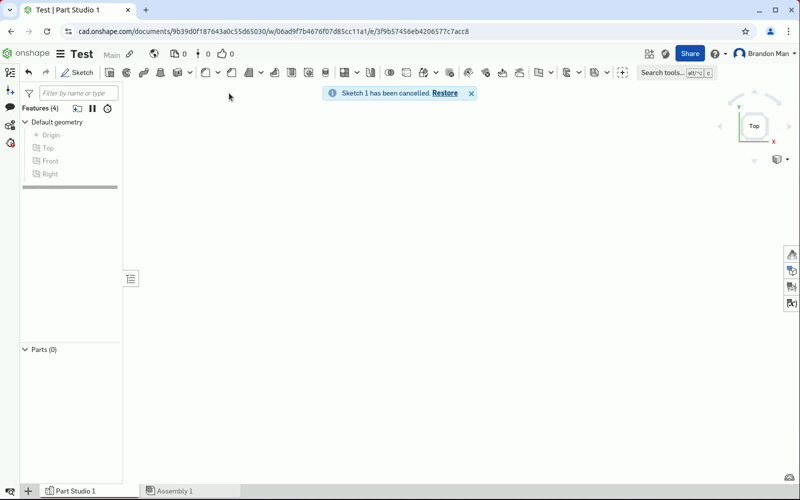
key(shift+s)
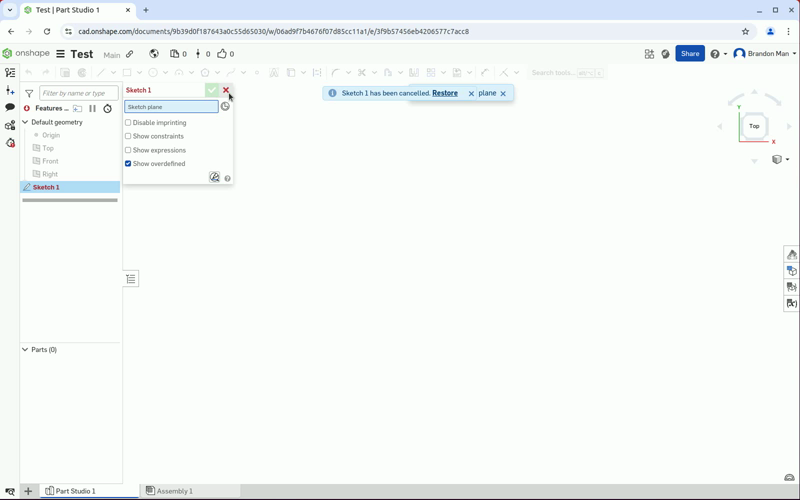
mouse_move(73, 150)
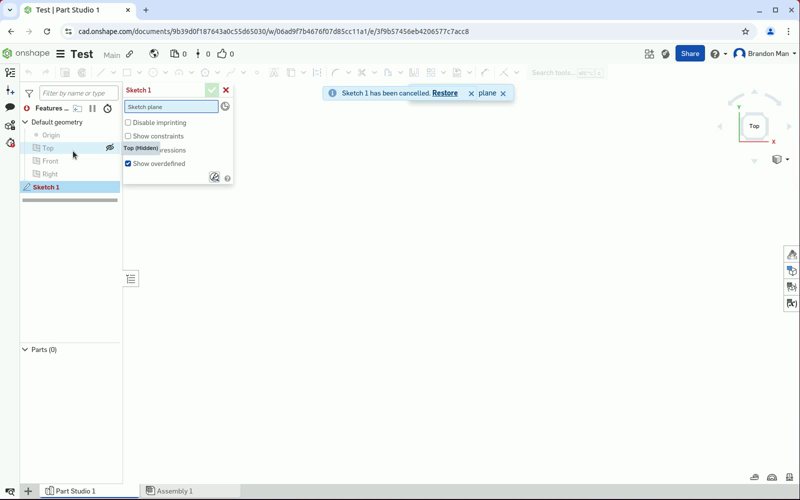
click(73, 150)
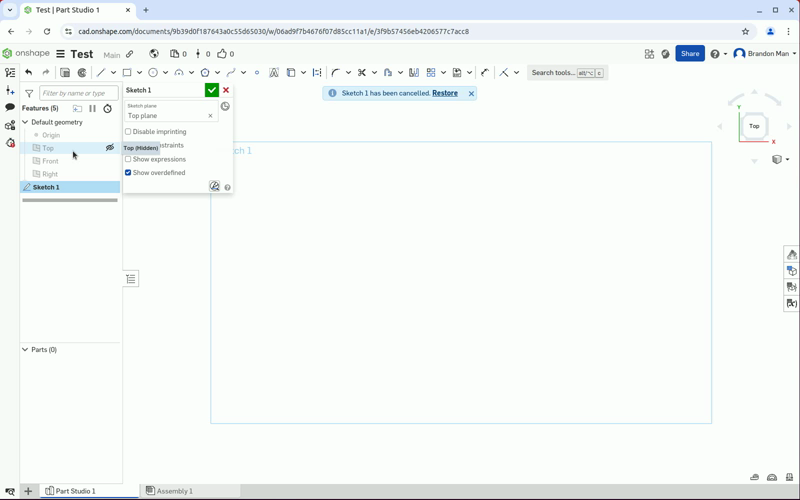
mouse_move(73, 352)
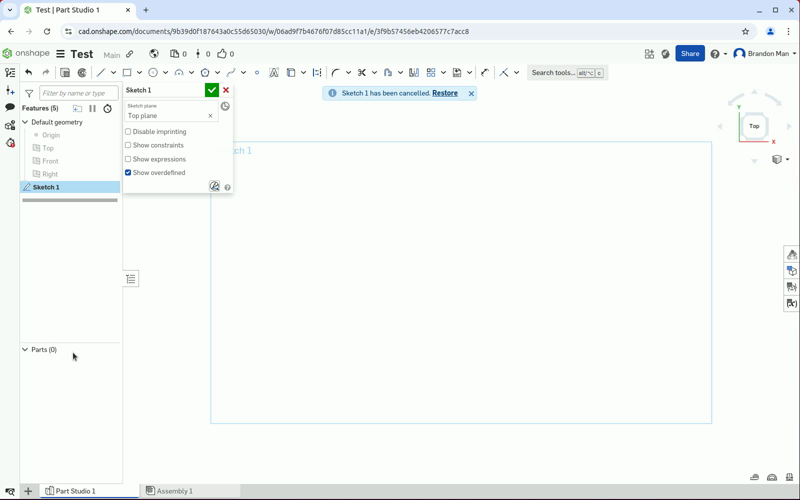
key(y)
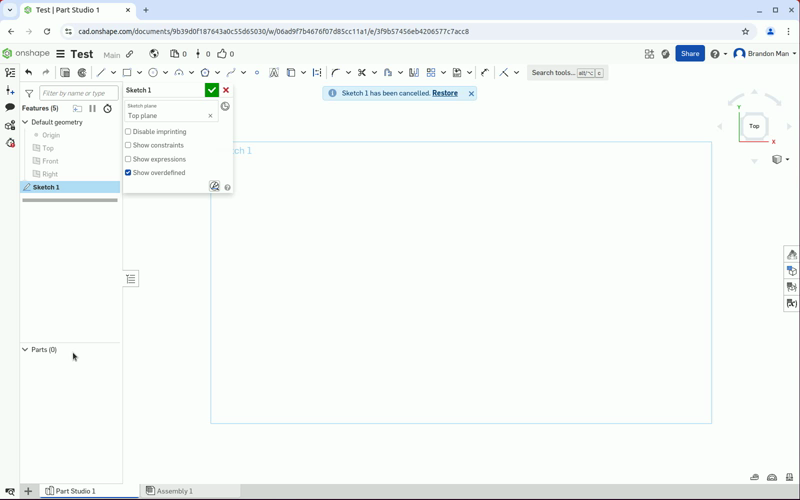
key(c)
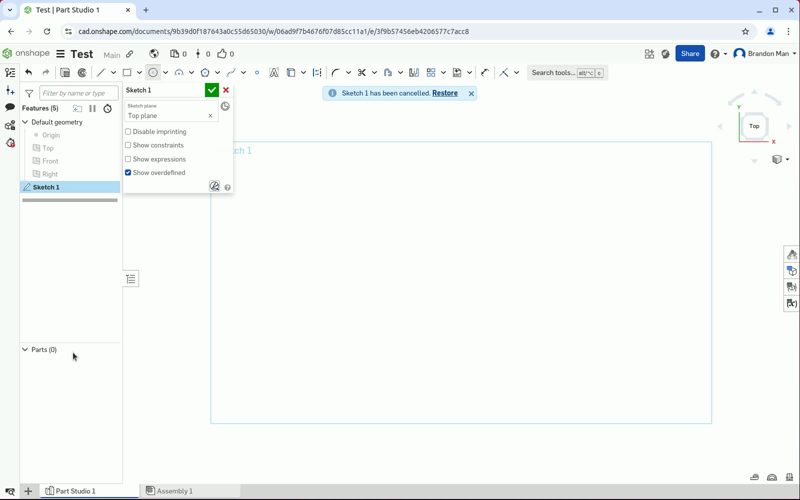
key_down(shift)
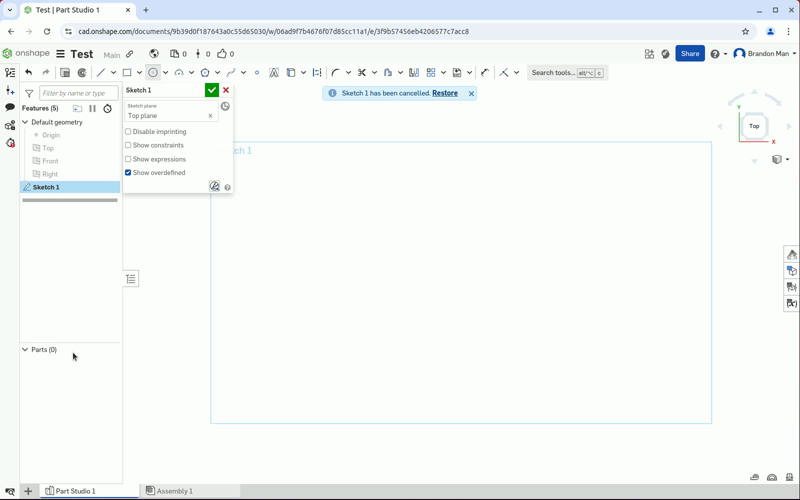
mouse_move(461, 197)
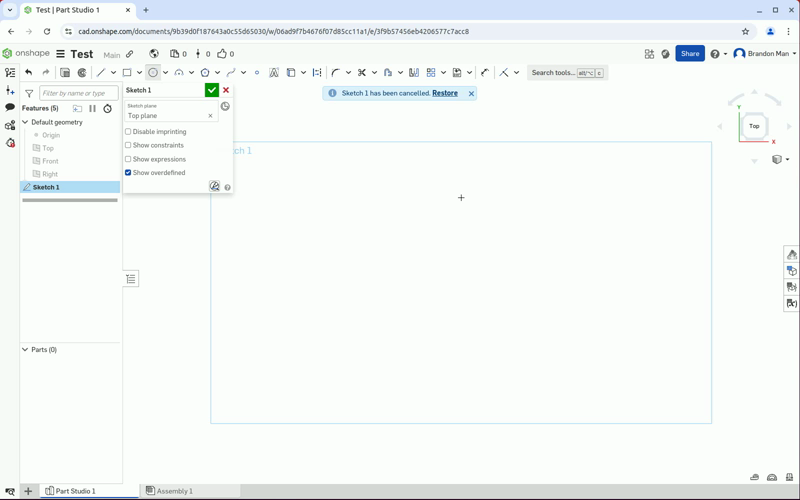
click(461, 197)
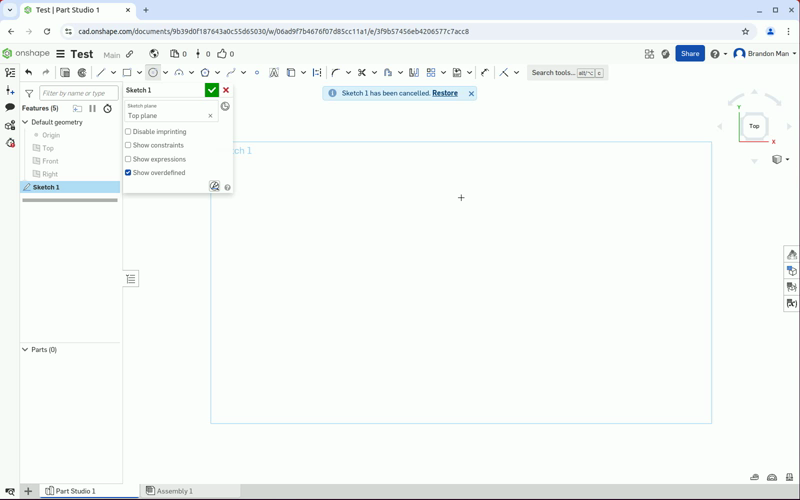
key_up(shift)
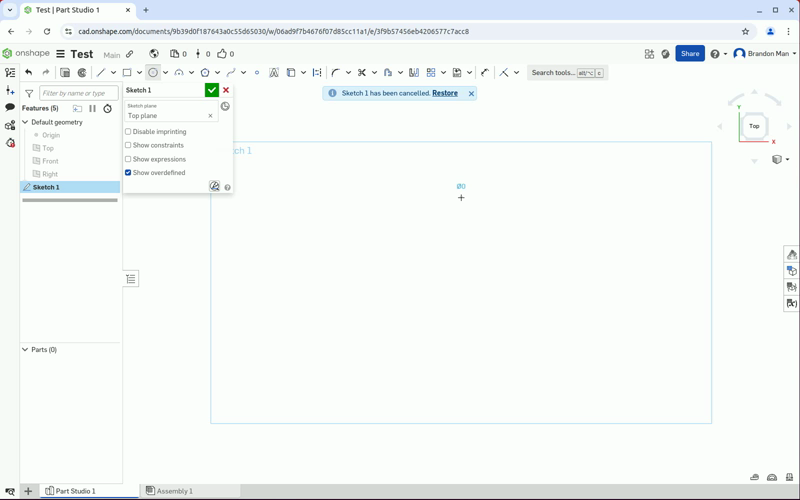
mouse_move(489, 197)
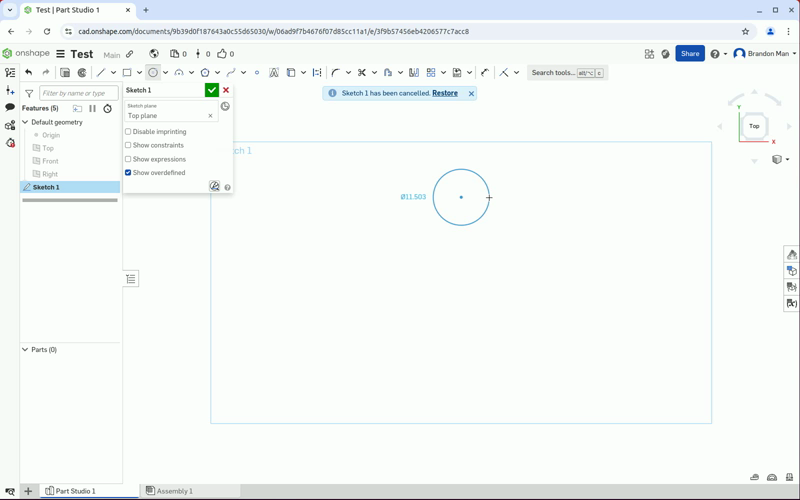
click(489, 197)
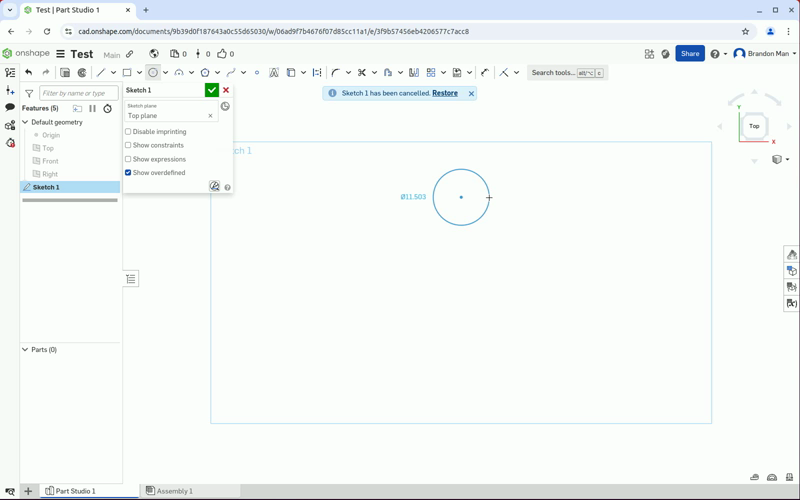
key(esc)
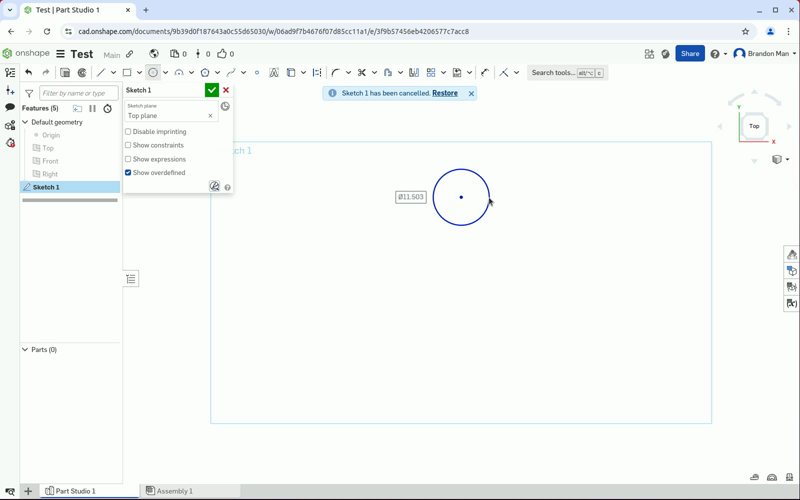
mouse_move(460, 177)
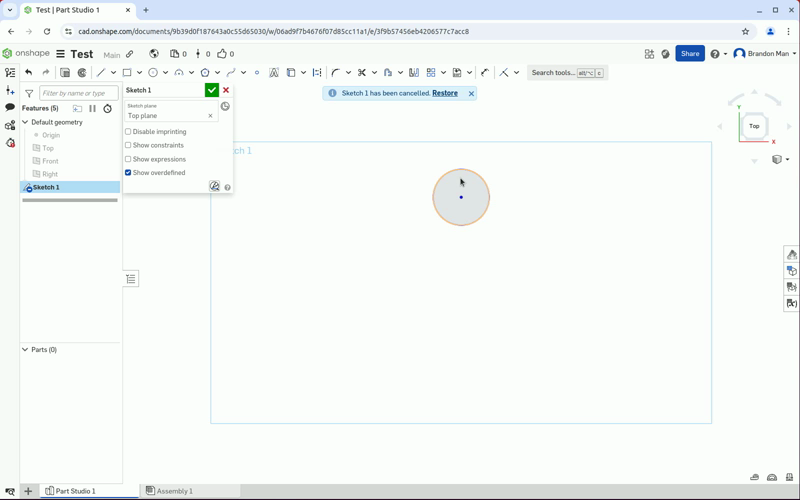
click(460, 177)
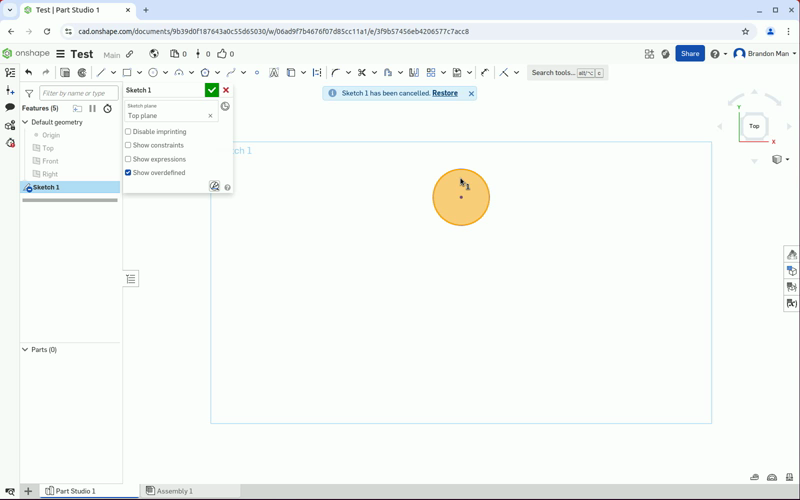
mouse_move(73, 352)
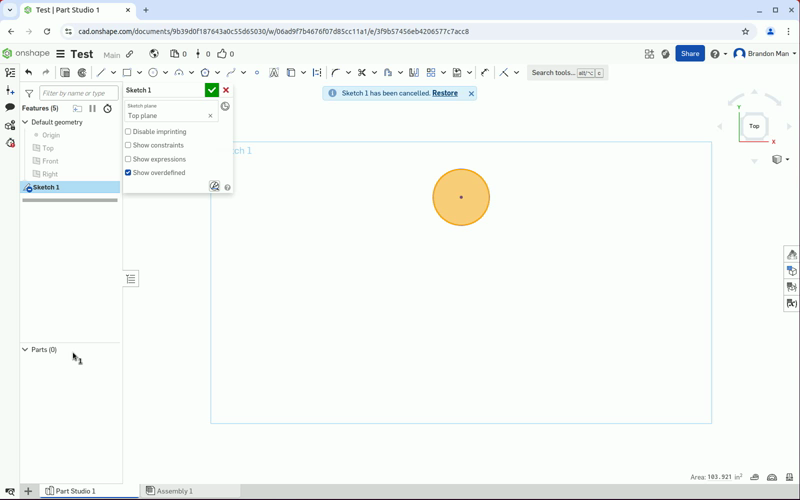
key(shift+y)
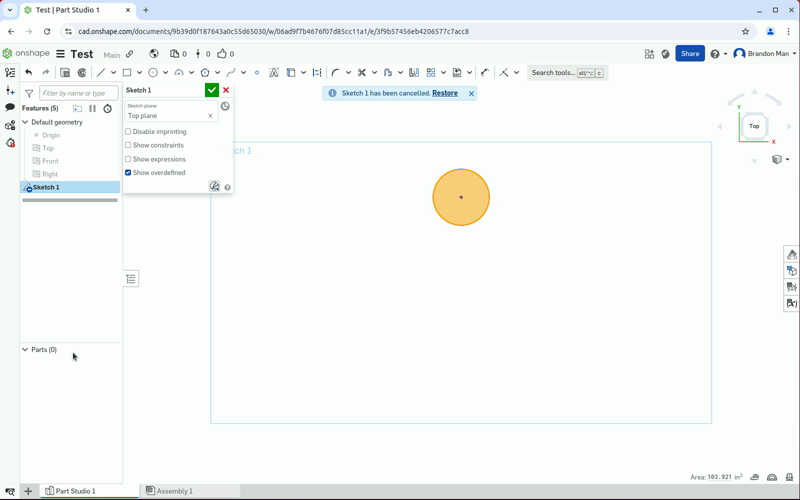
key(shift+e)
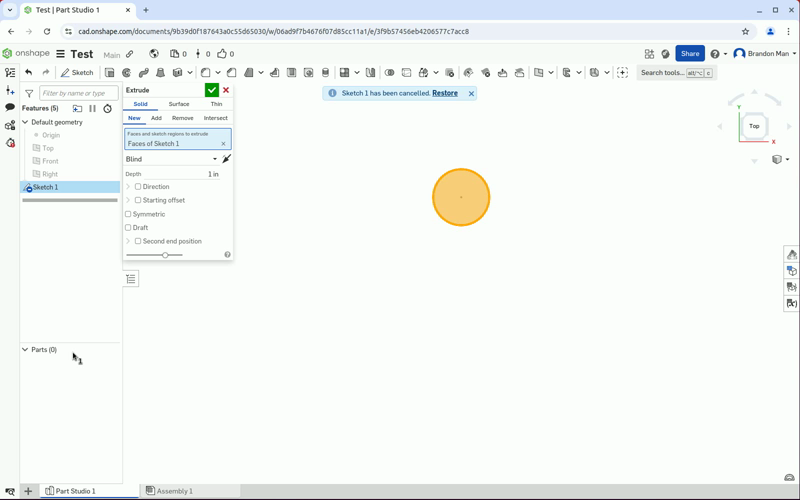
mouse_move(143, 106)
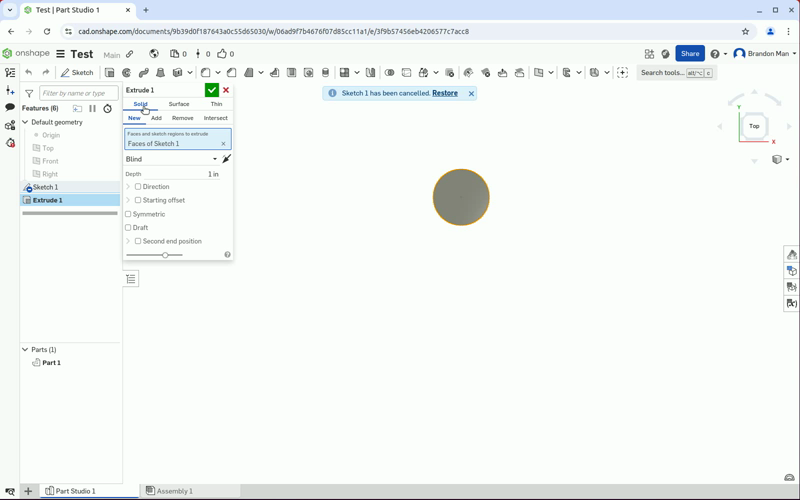
click(143, 106)
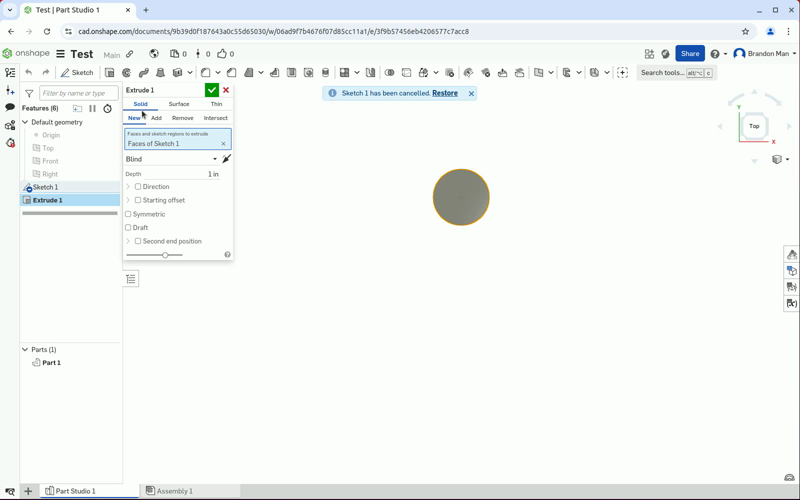
mouse_move(137, 120)
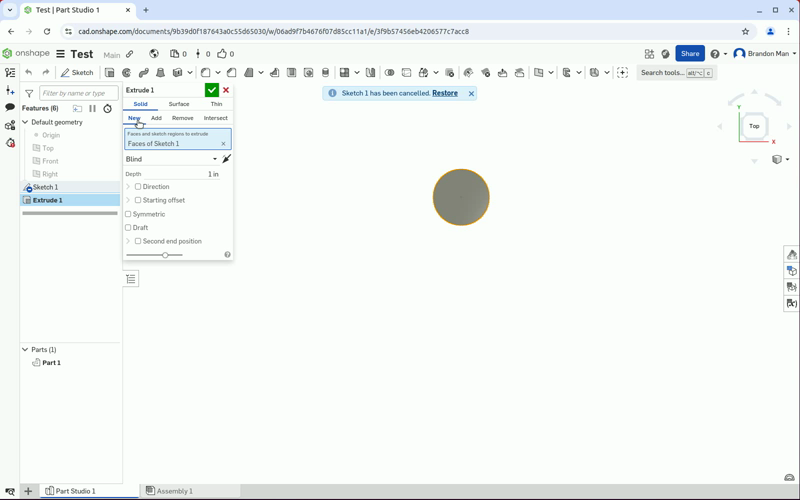
click(137, 120)
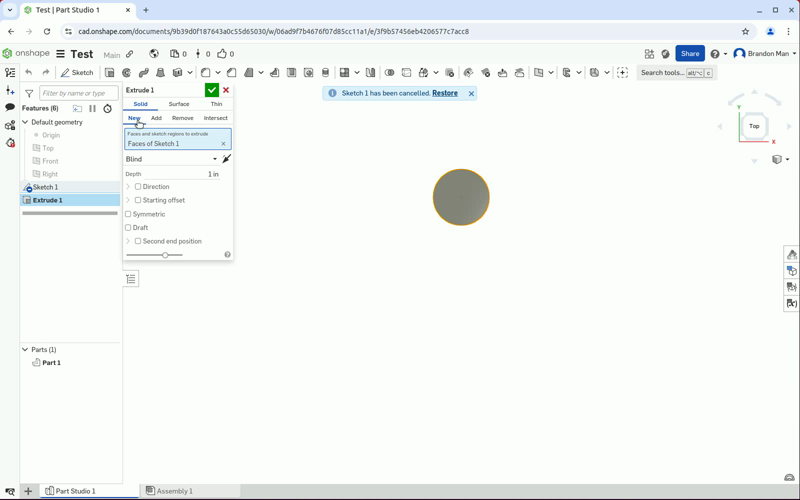
key(tab, 4)
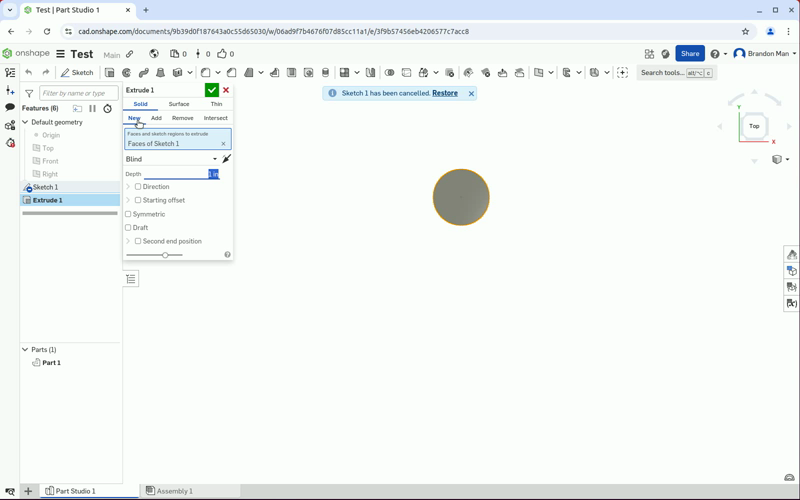
text(12.758)
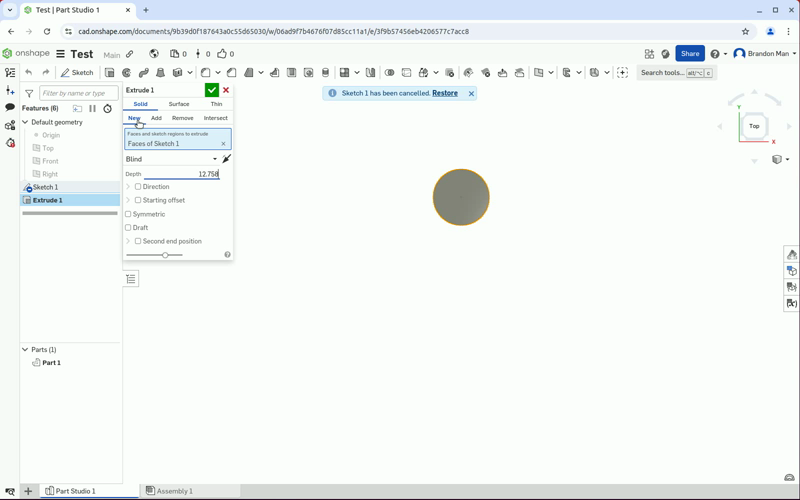
key(enter)
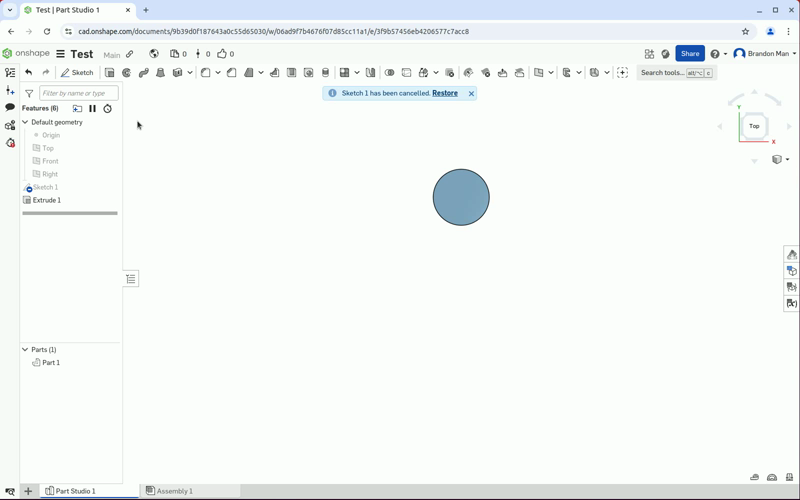
key(shift+h)
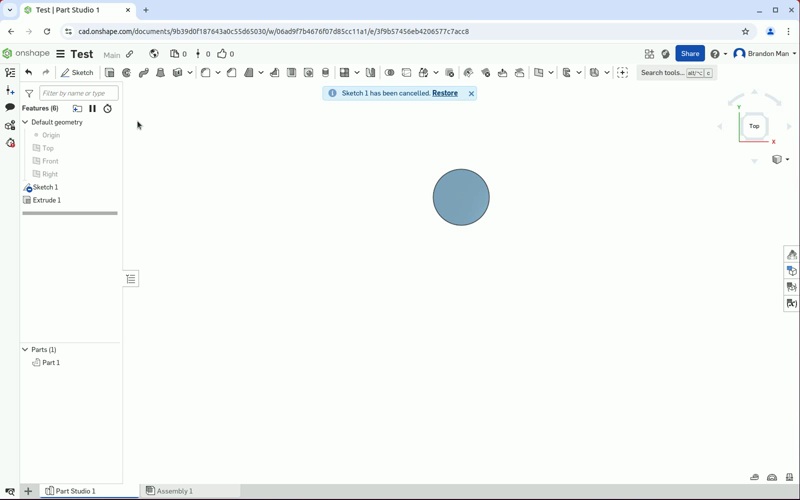
key(shift+h)
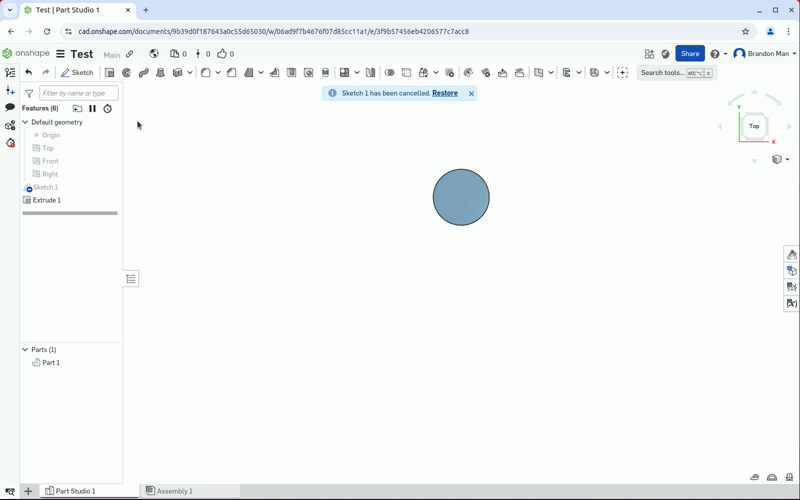
mouse_move(73, 189)
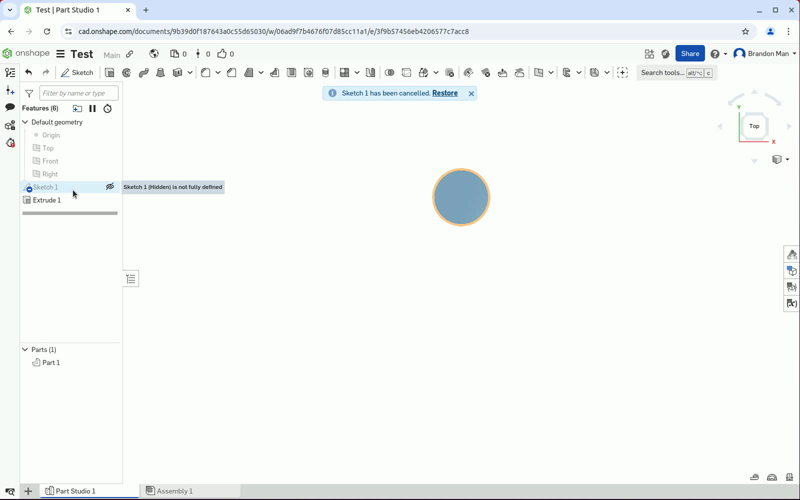
click(73, 189)
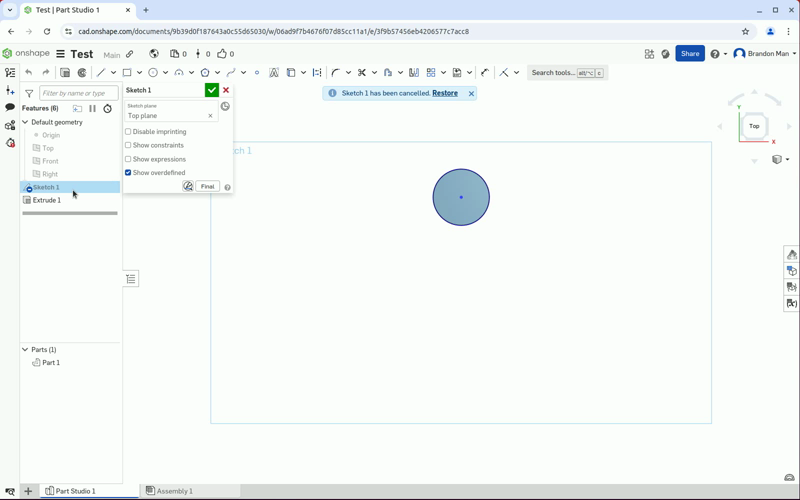
mouse_move(229, 92)
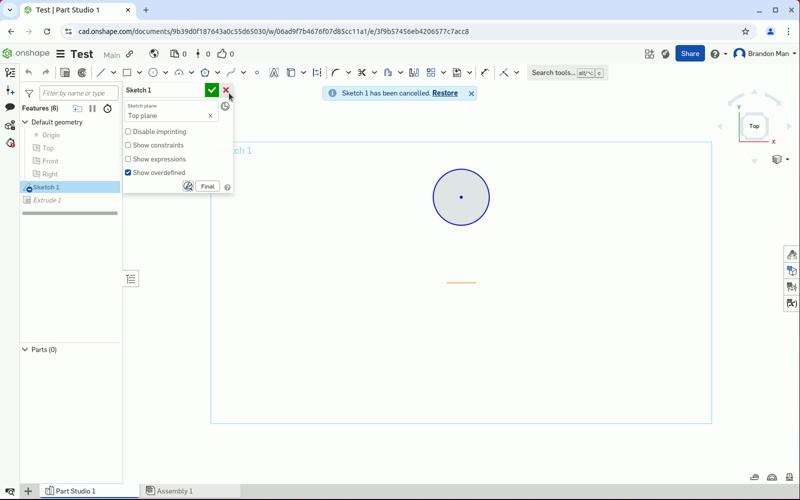
click(229, 92)
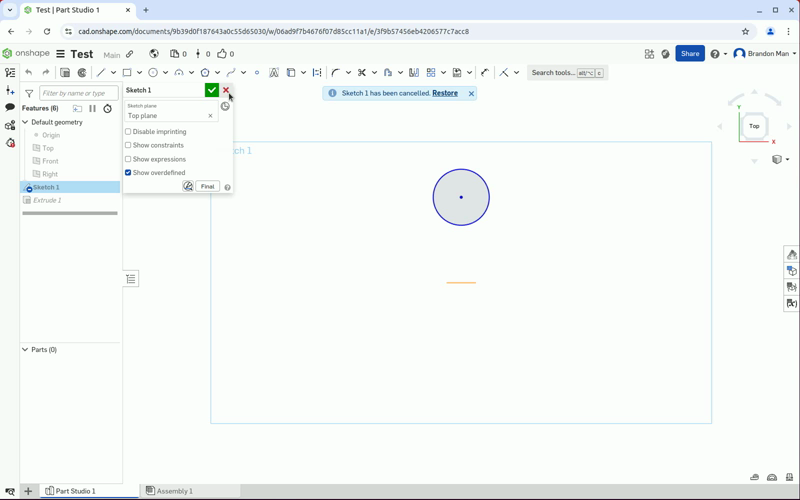
key(shift+s)
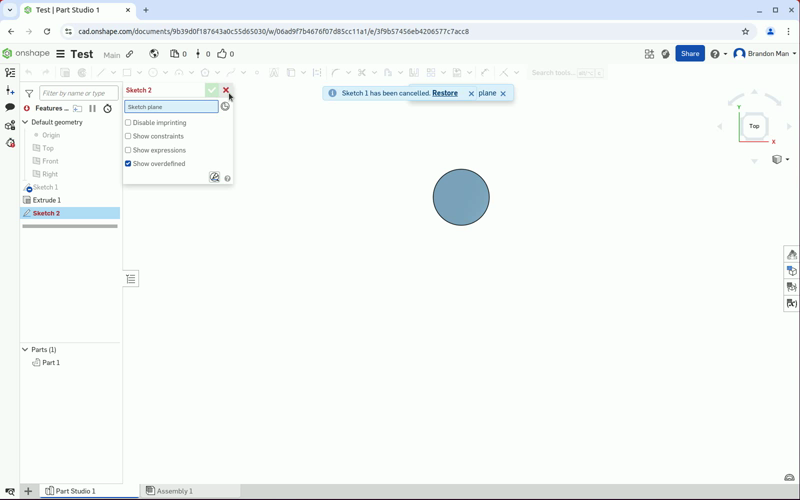
mouse_move(73, 150)
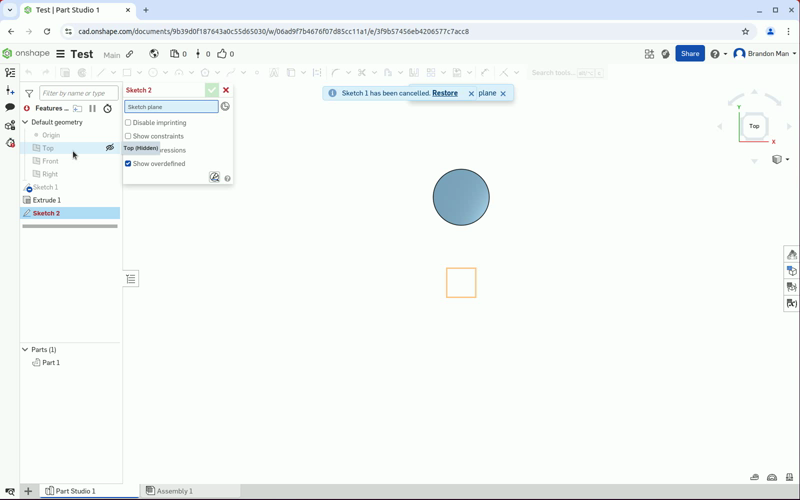
click(73, 150)
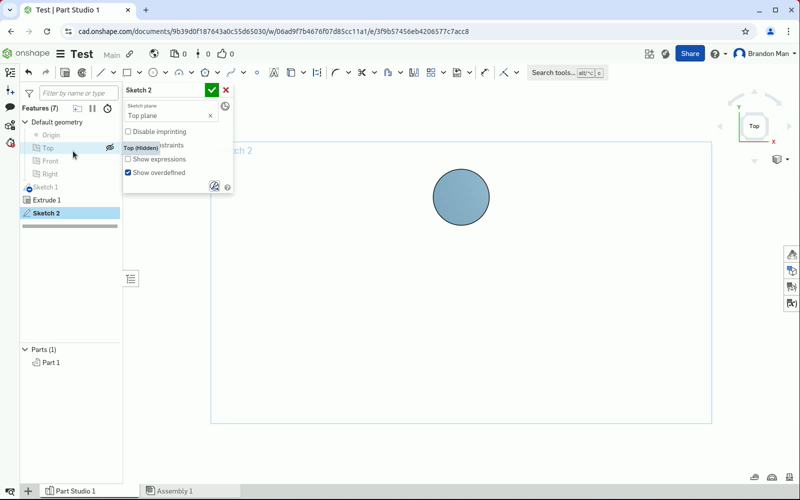
mouse_move(73, 352)
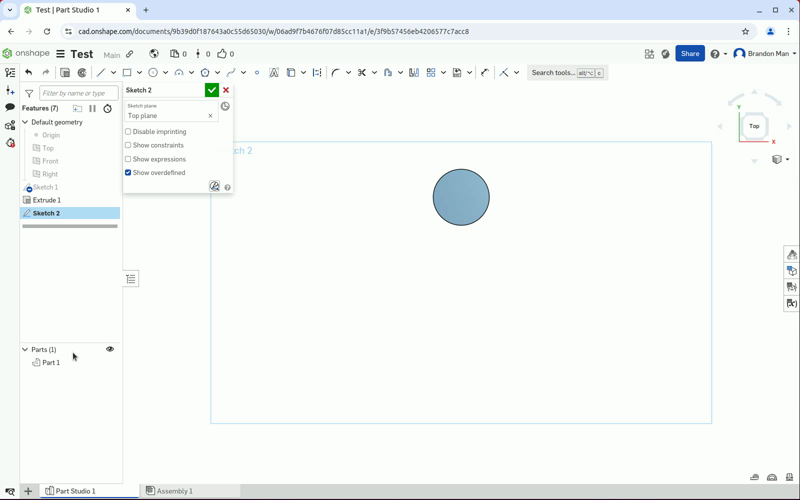
key(y)
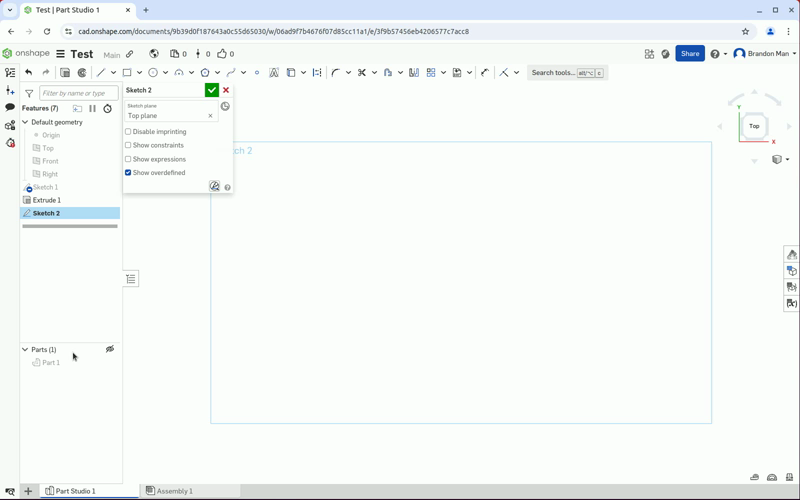
key(c)
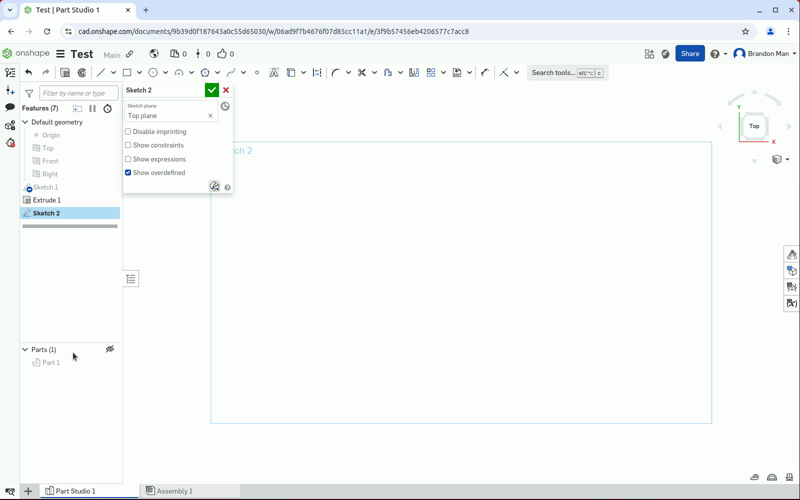
key_down(shift)
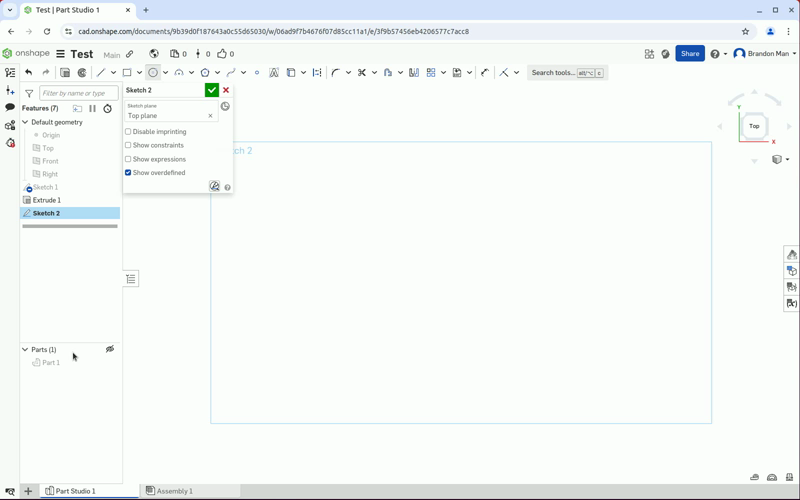
mouse_move(387, 326)
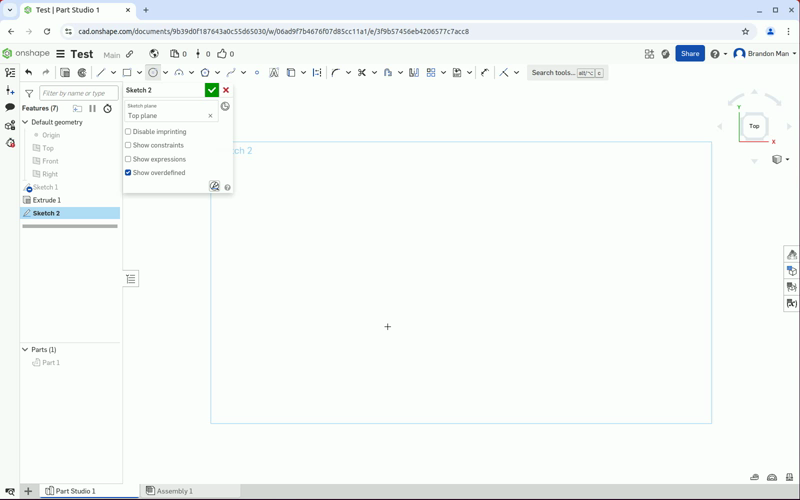
click(387, 326)
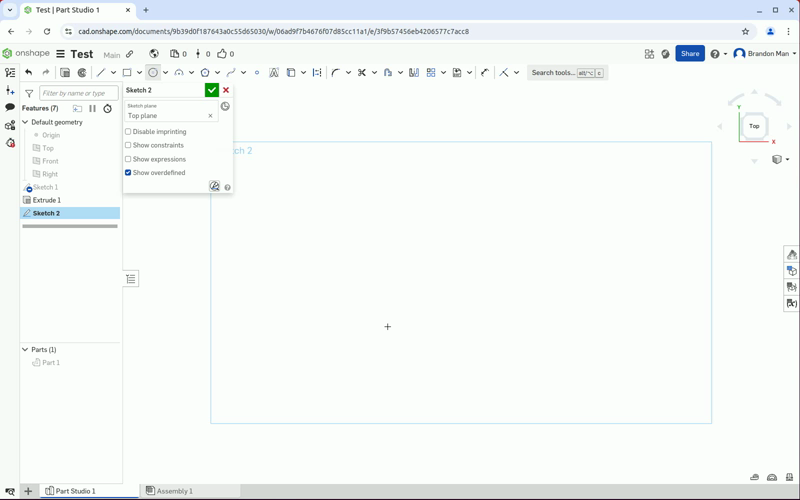
key_up(shift)
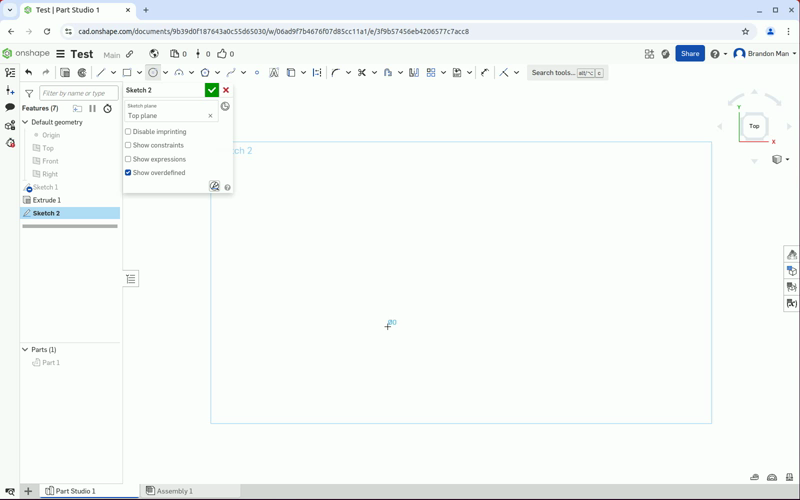
mouse_move(415, 326)
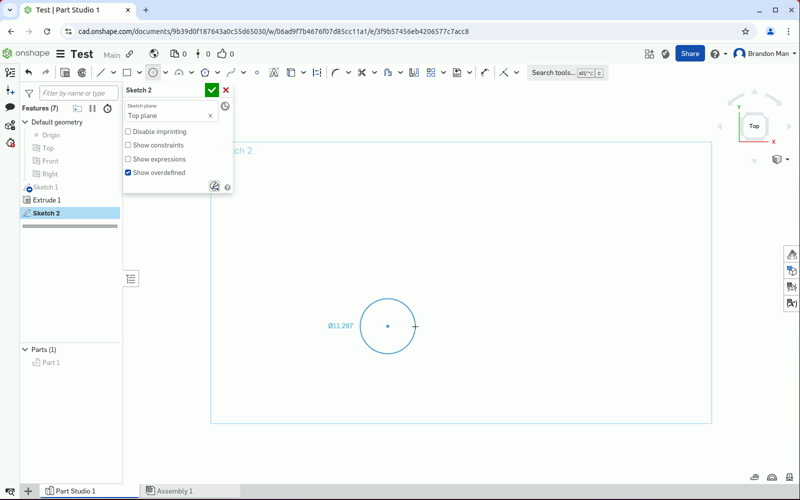
click(415, 326)
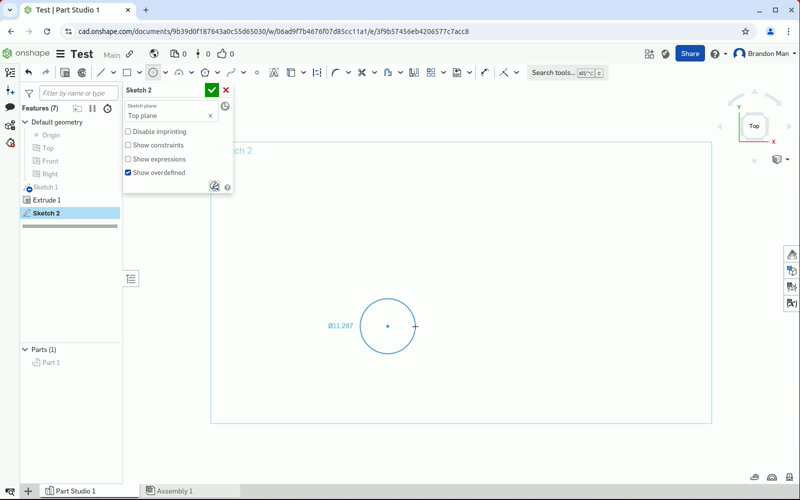
key(esc)
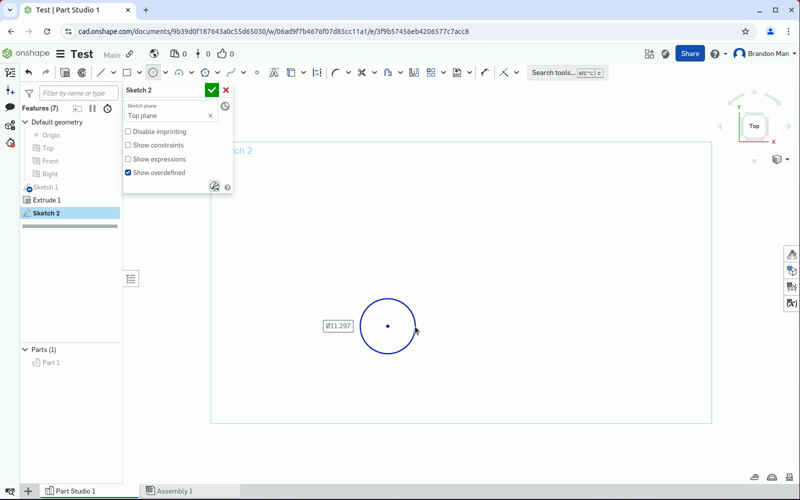
mouse_move(379, 311)
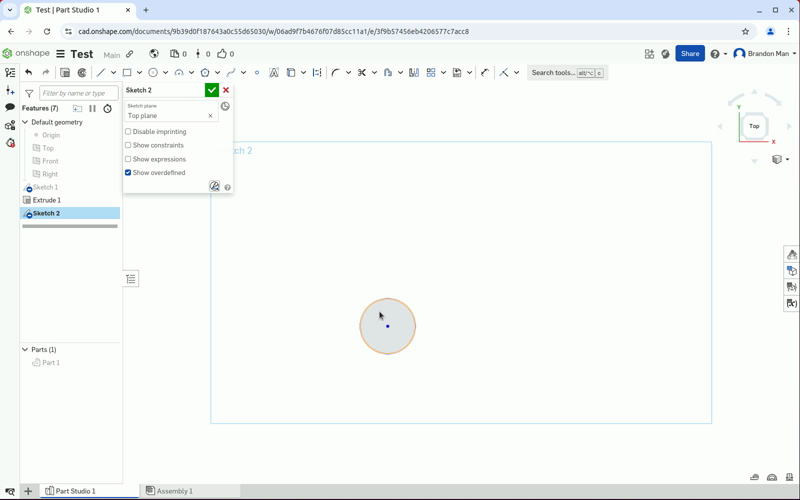
click(379, 311)
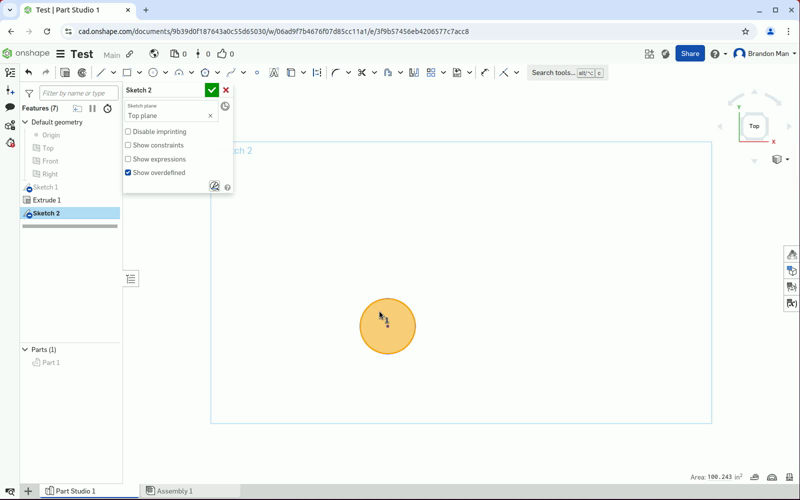
mouse_move(73, 352)
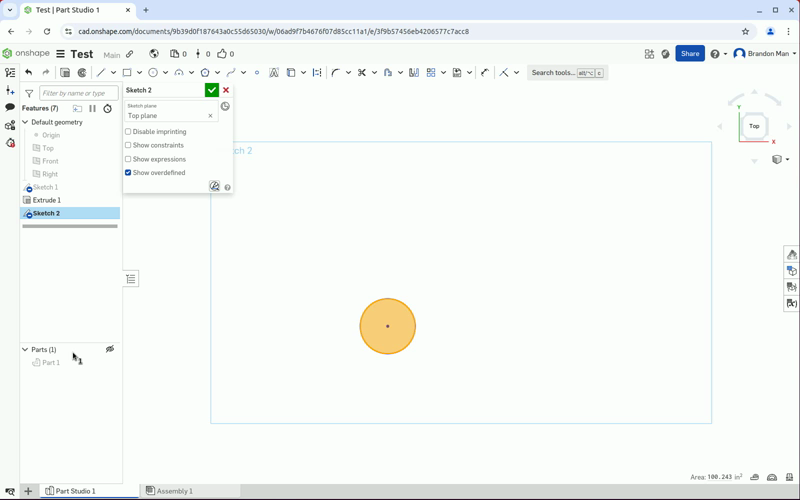
key(shift+y)
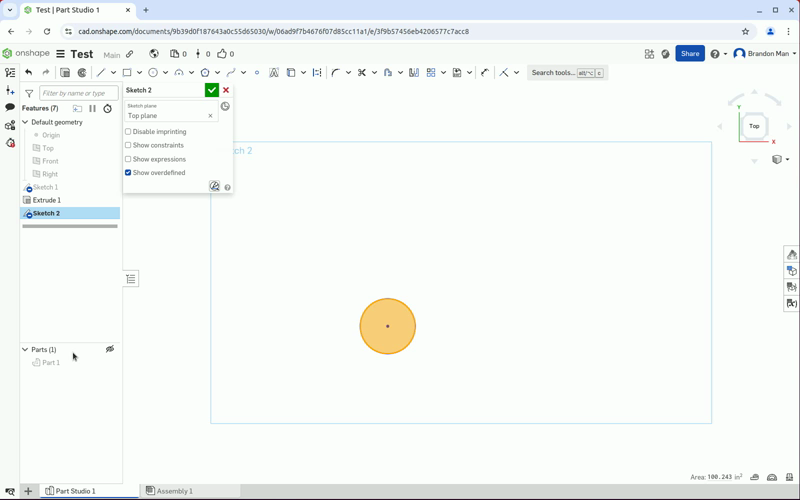
key(shift+e)
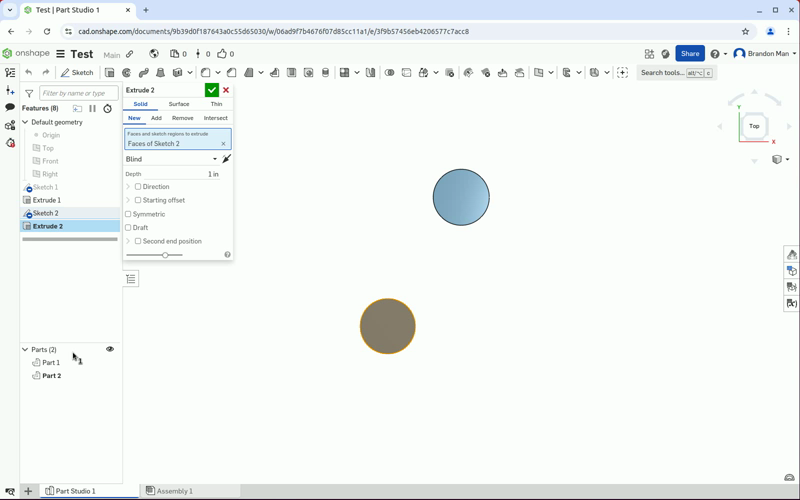
mouse_move(143, 106)
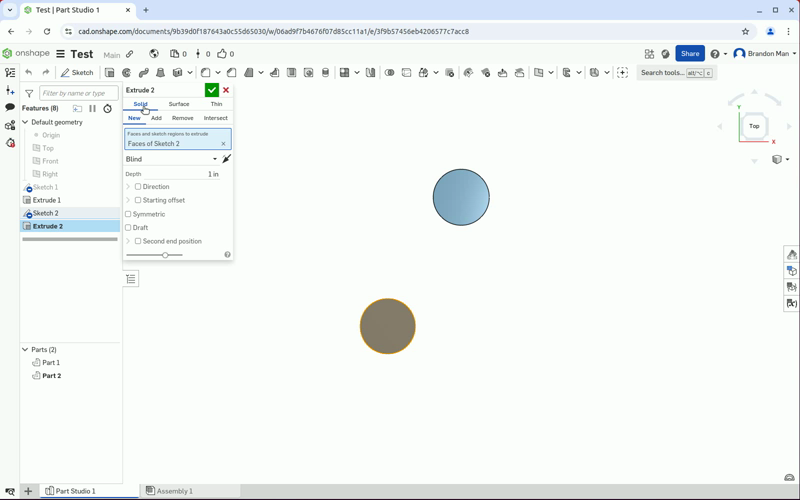
click(143, 106)
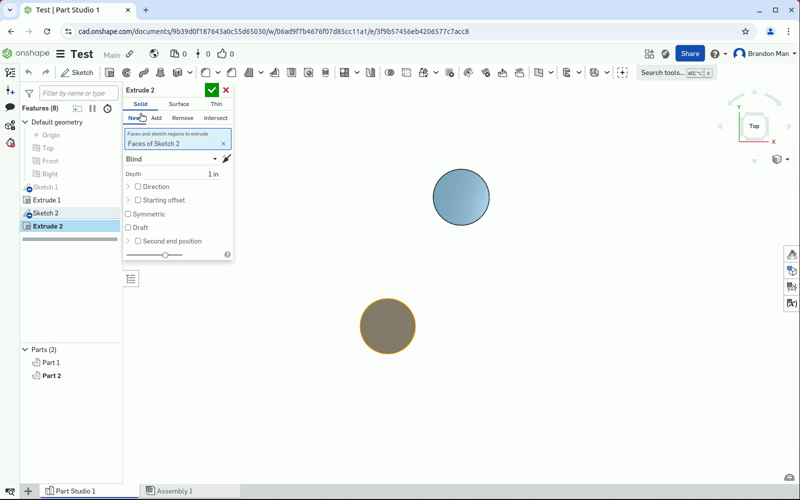
mouse_move(137, 120)
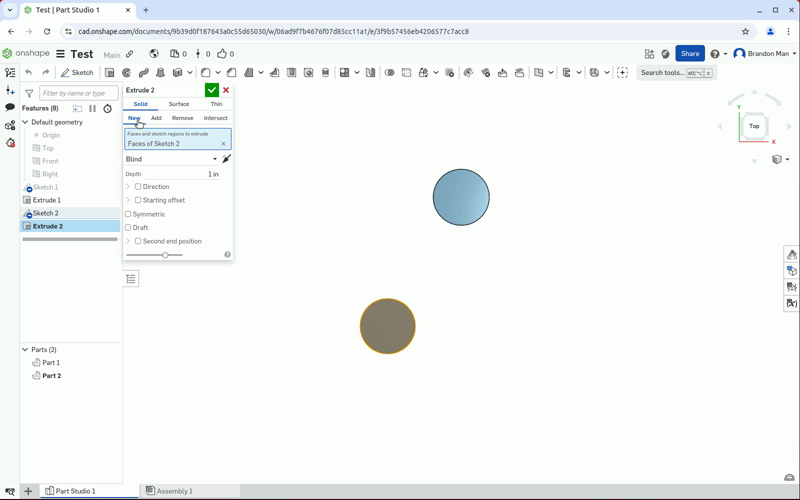
click(137, 120)
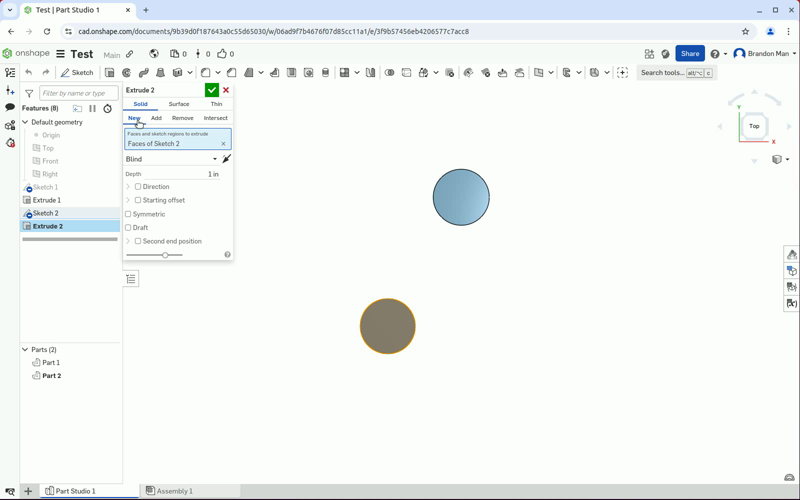
key(tab, 4)
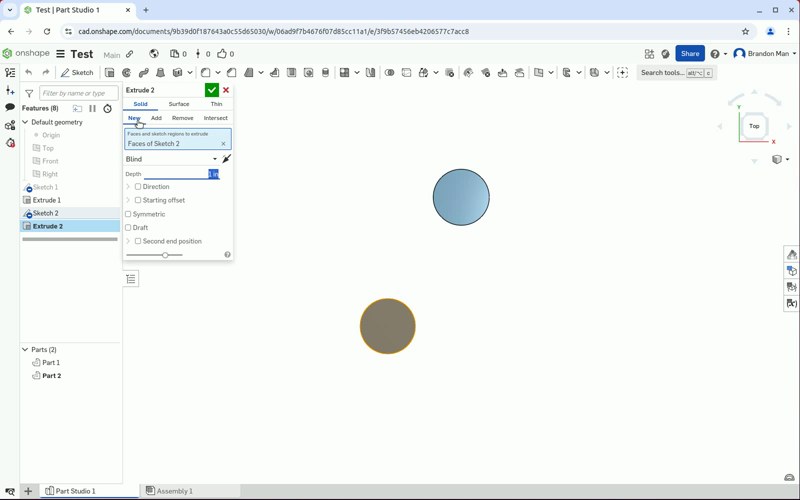
text(12.758)
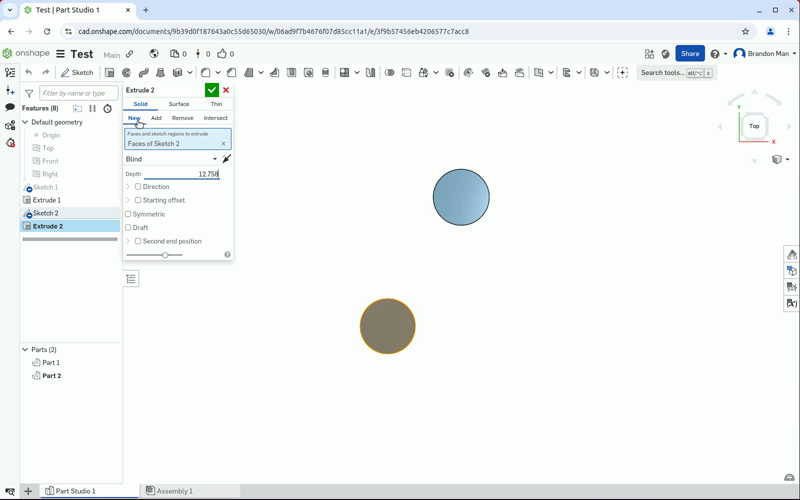
key(enter)
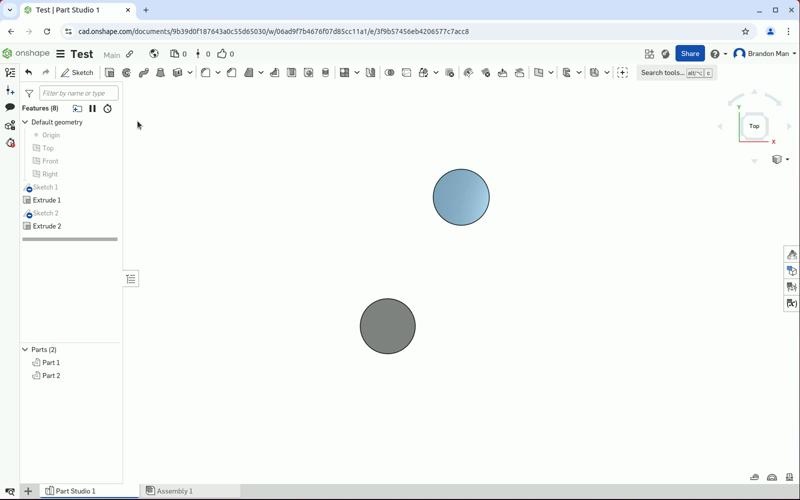
key(shift+h)
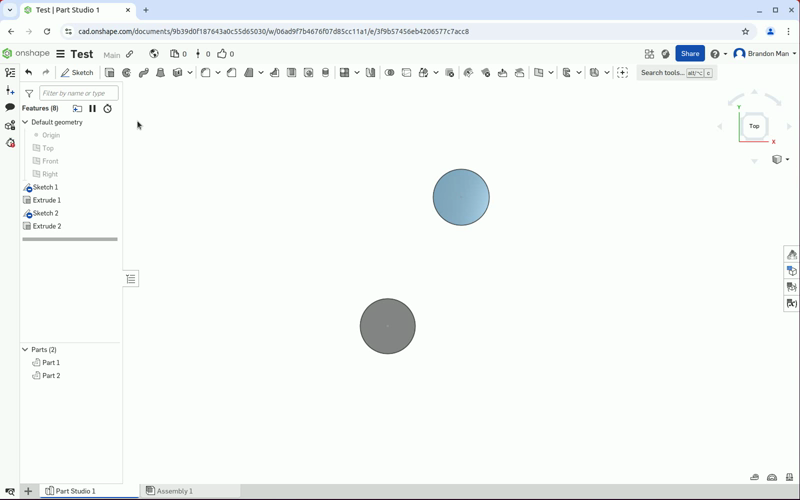
key(shift+h)
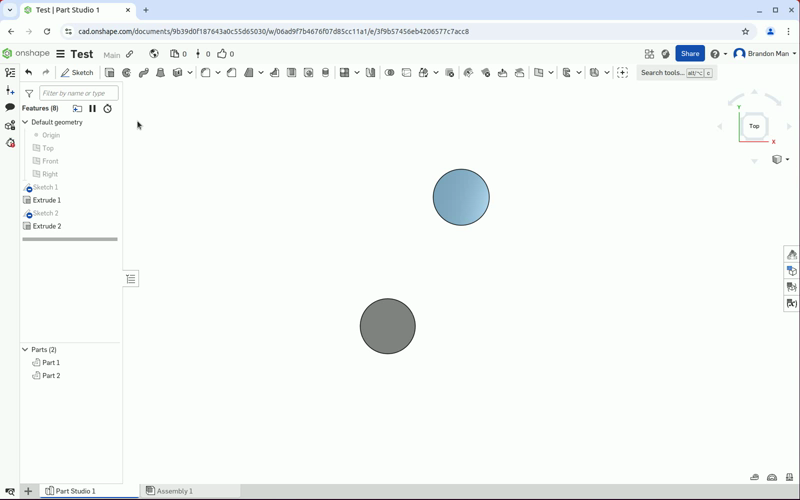
mouse_move(73, 189)
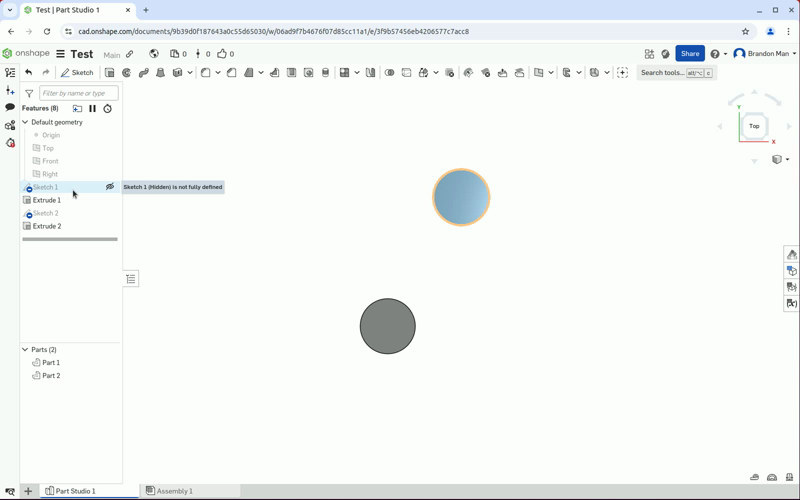
click(73, 189)
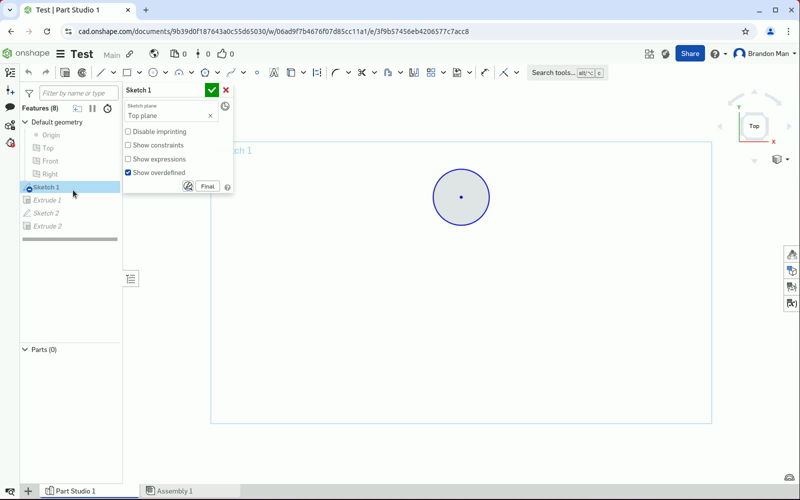
mouse_move(229, 92)
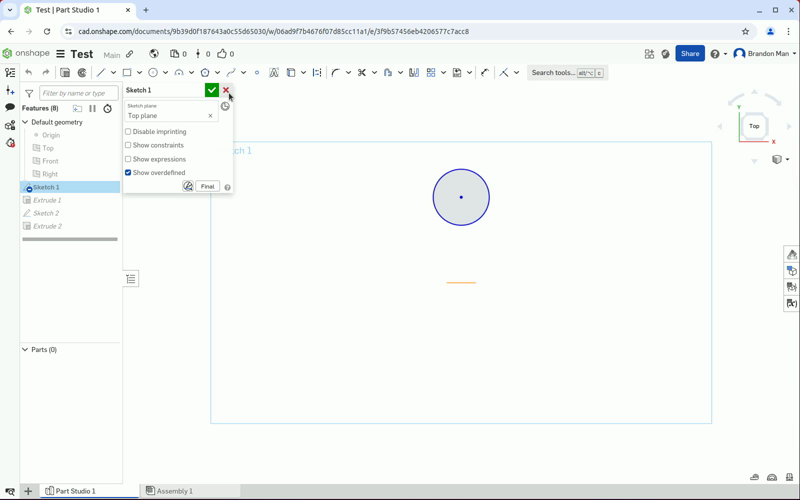
click(229, 92)
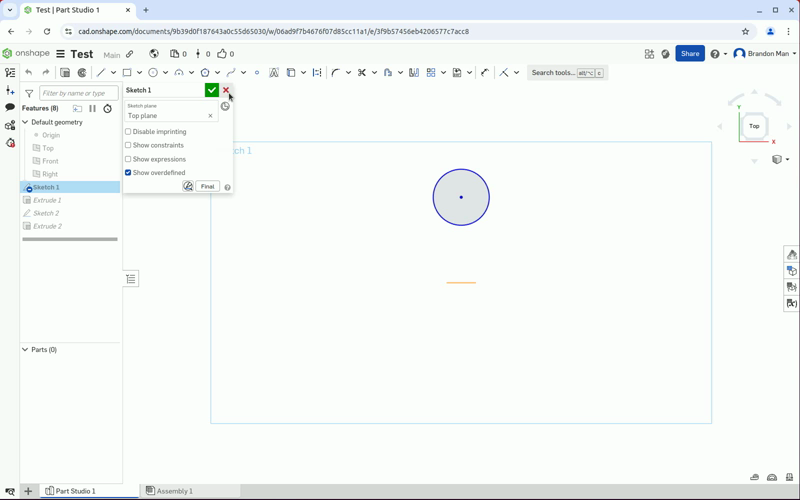
key(shift+s)
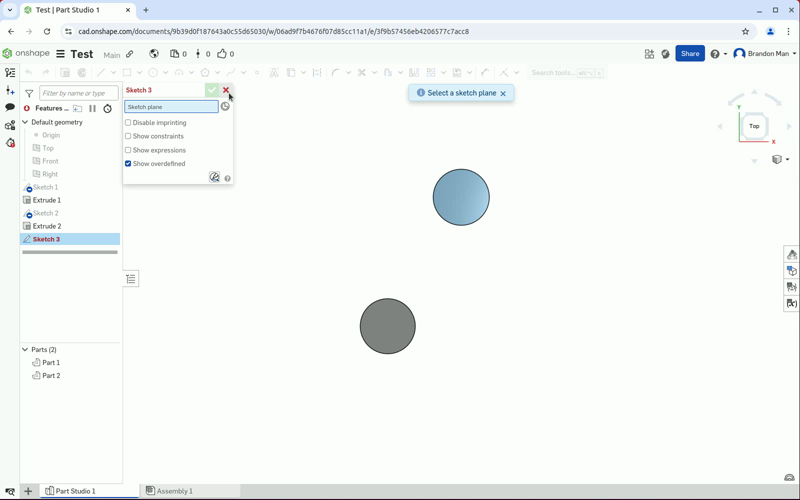
mouse_move(73, 150)
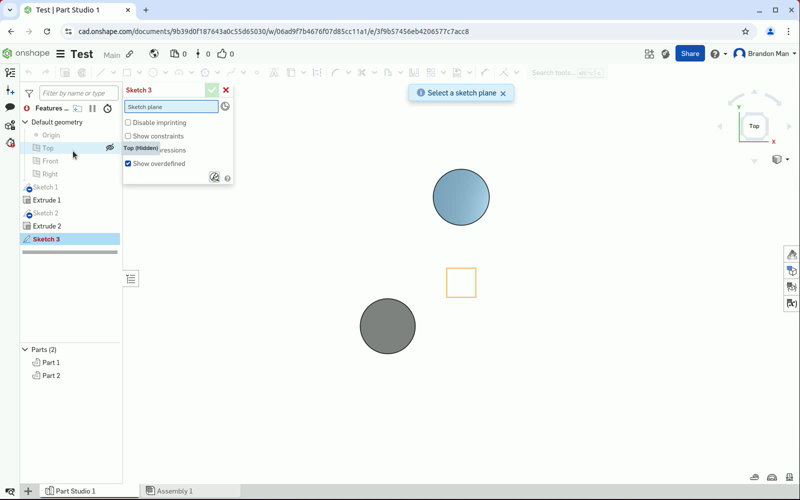
click(73, 150)
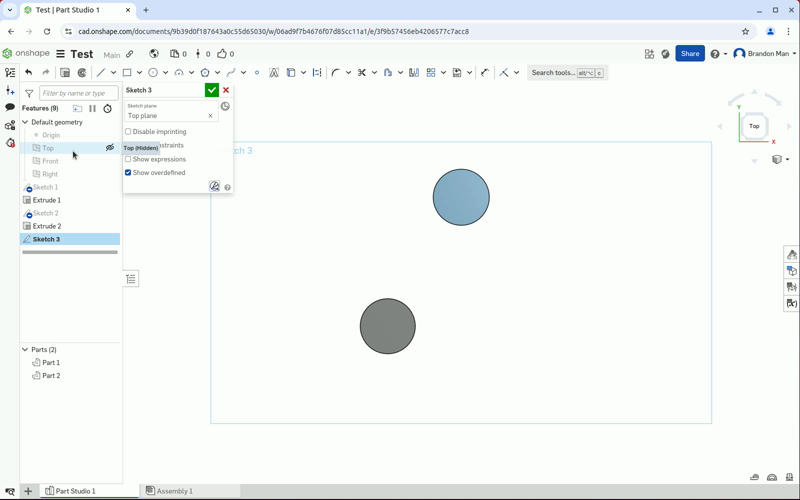
mouse_move(73, 352)
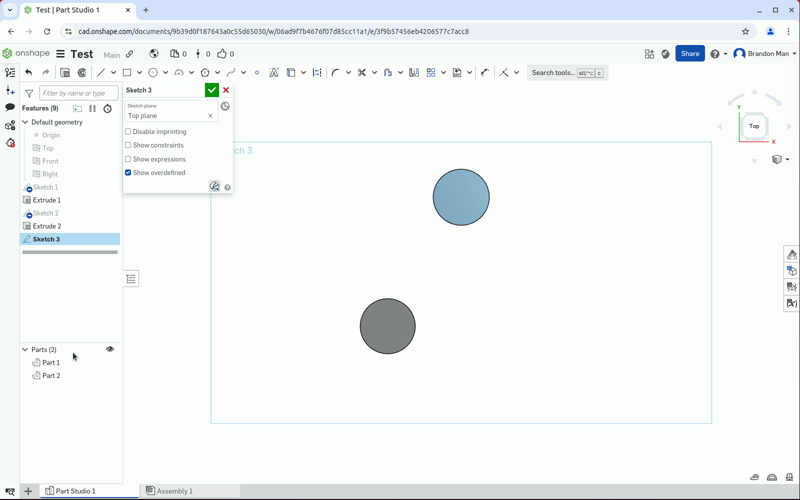
key(y)
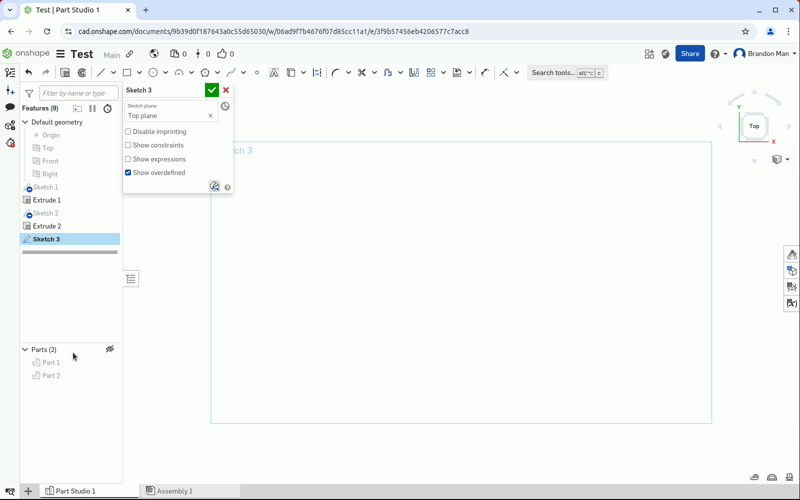
key(c)
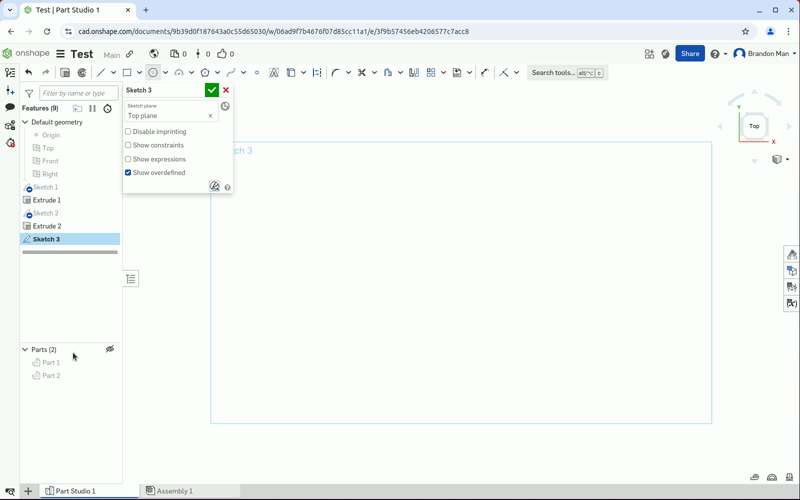
key_down(shift)
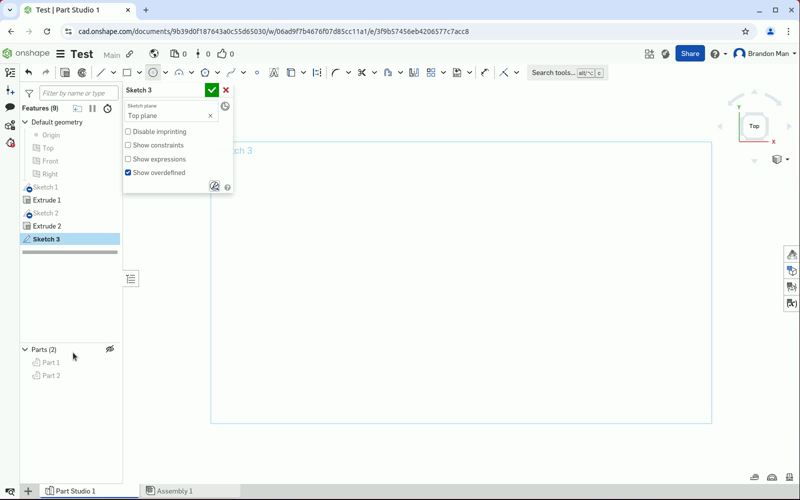
mouse_move(535, 326)
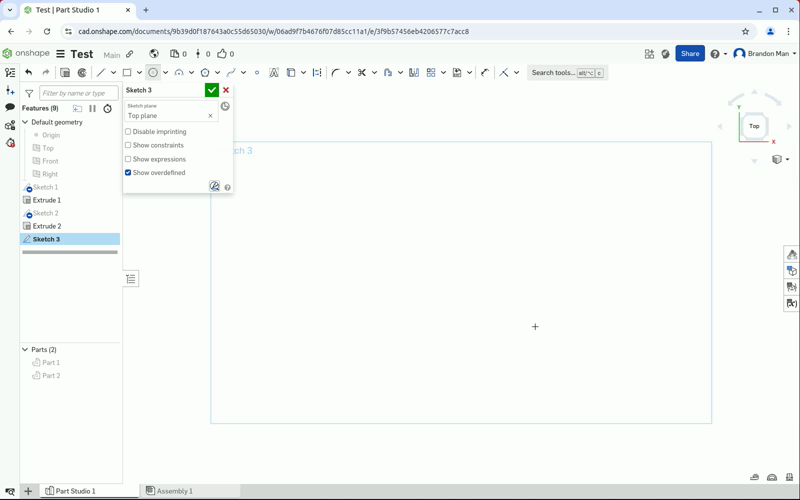
click(535, 326)
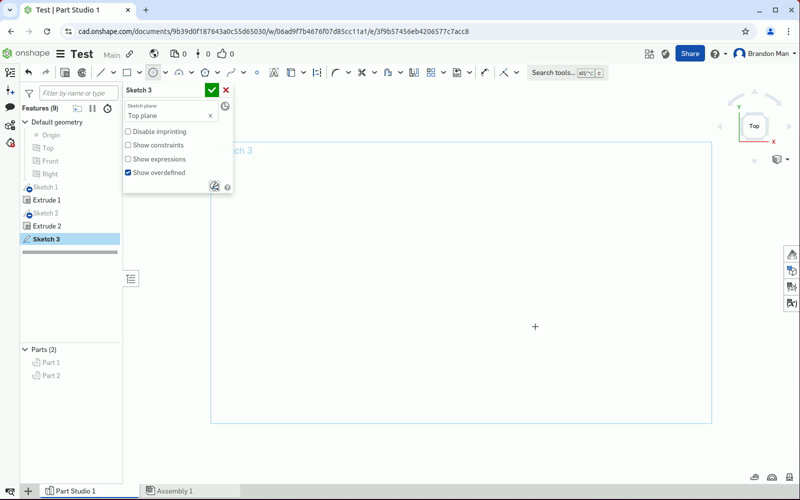
key_up(shift)
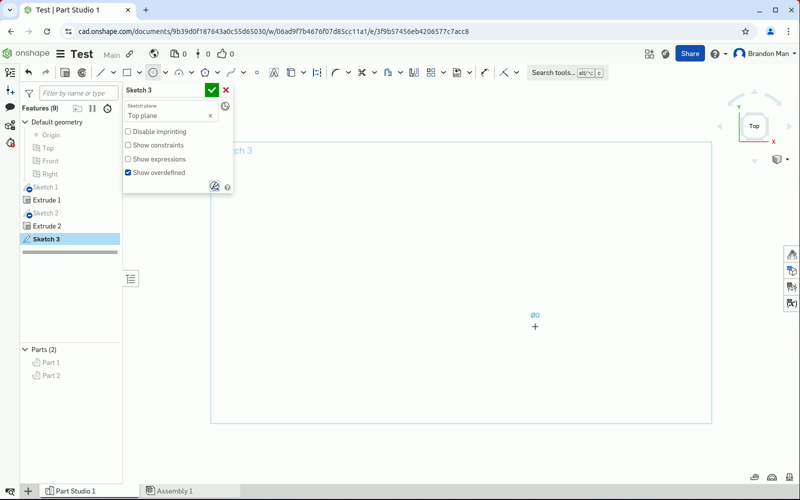
mouse_move(562, 326)
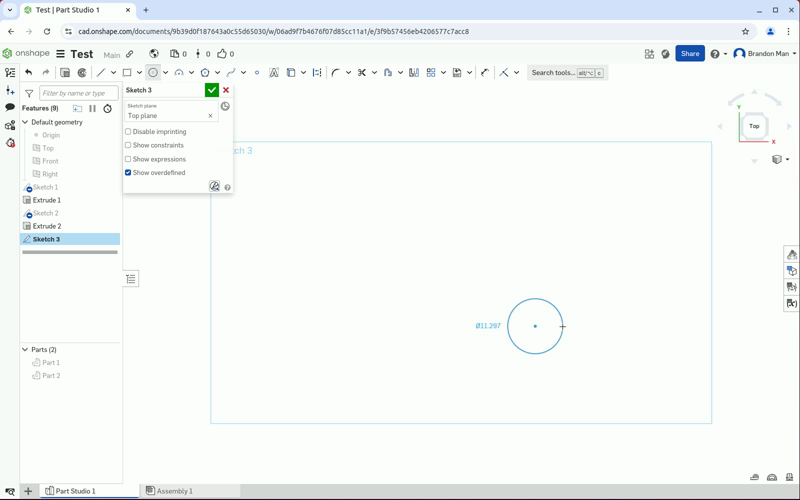
click(562, 326)
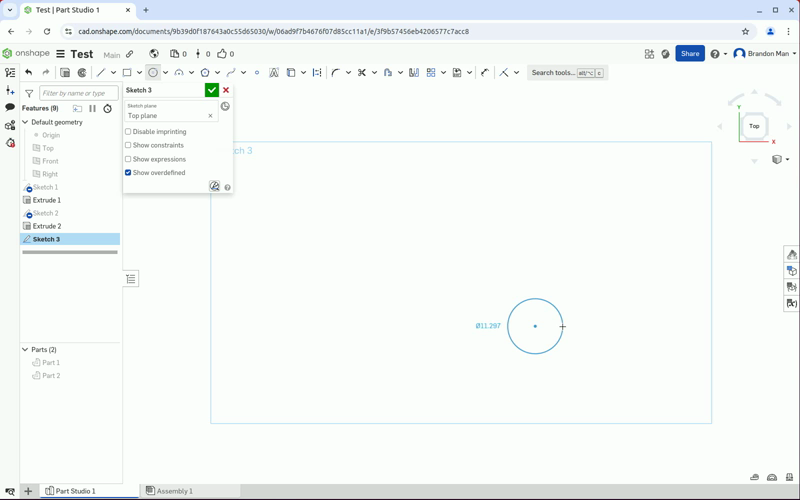
key(esc)
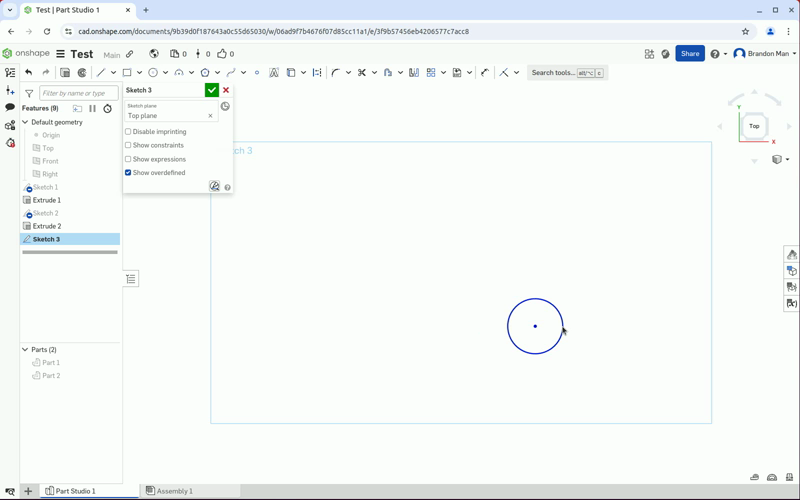
mouse_move(548, 346)
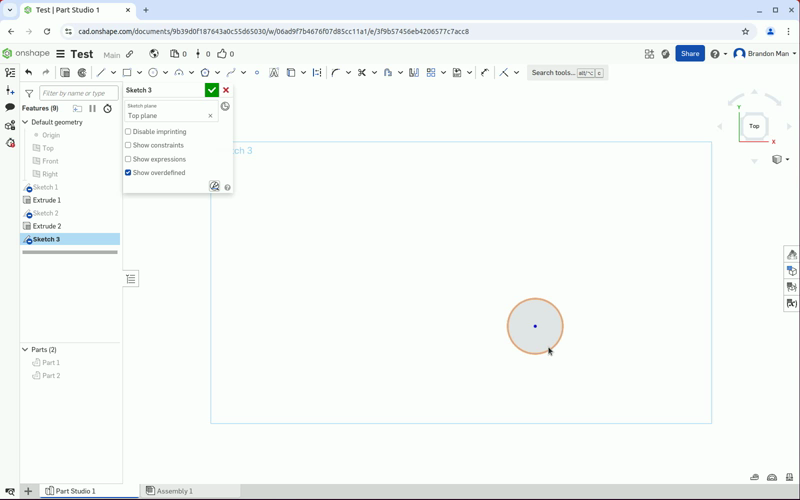
click(548, 346)
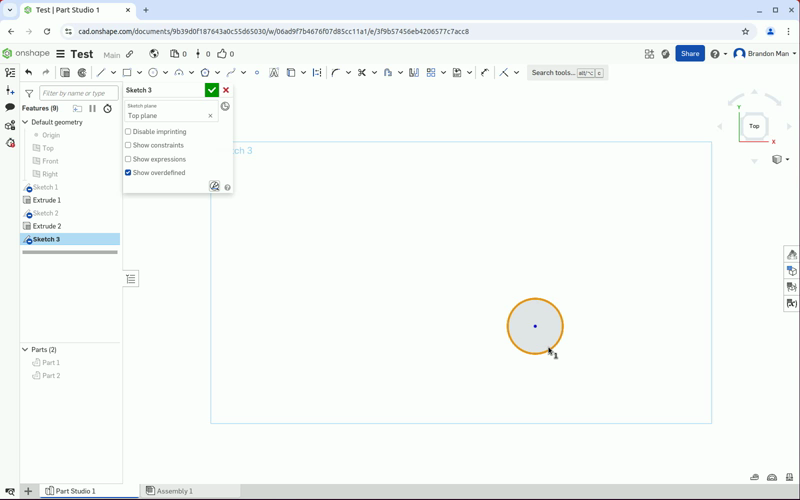
mouse_move(73, 352)
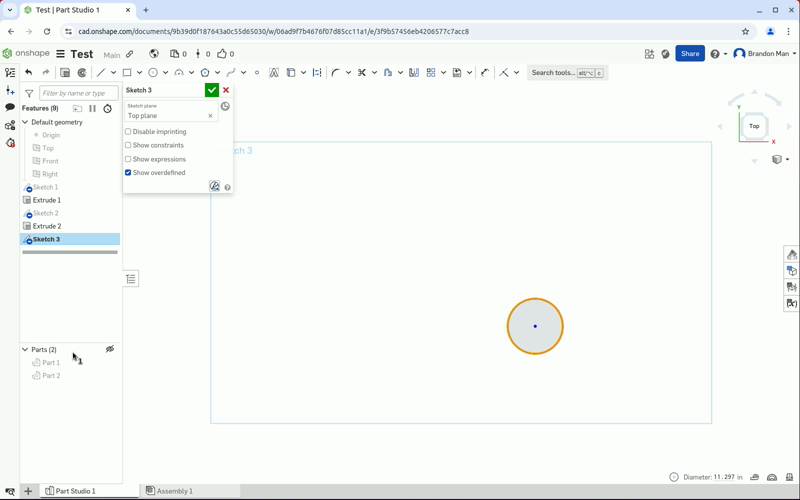
key(shift+y)
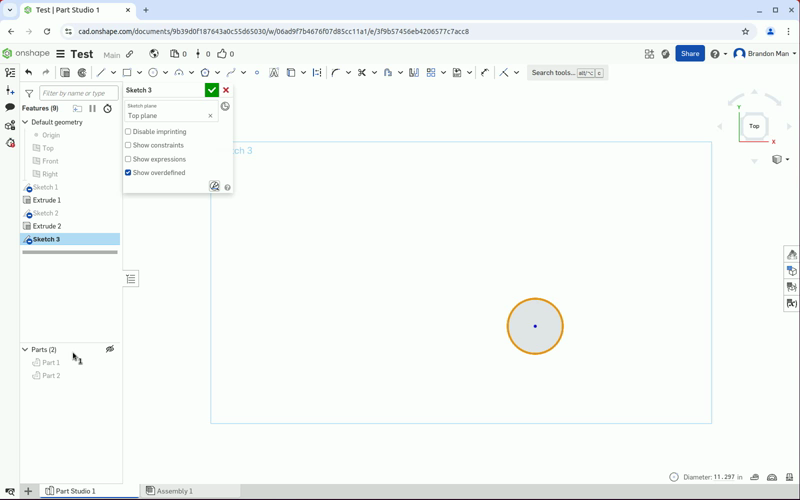
key(shift+e)
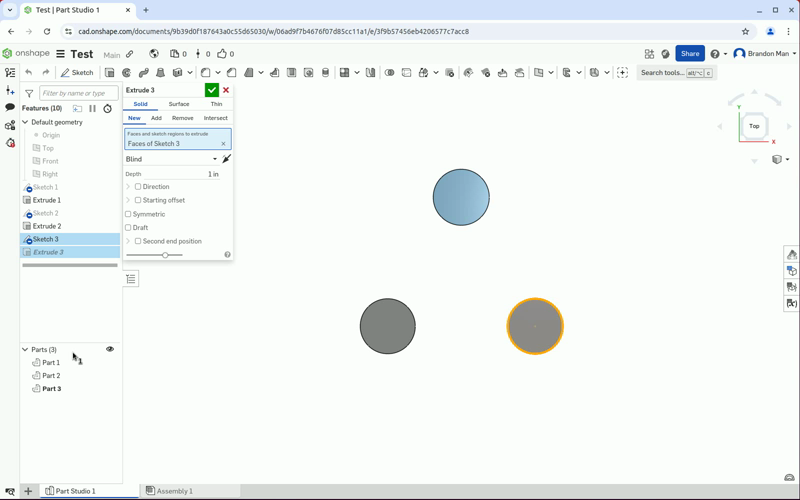
mouse_move(143, 106)
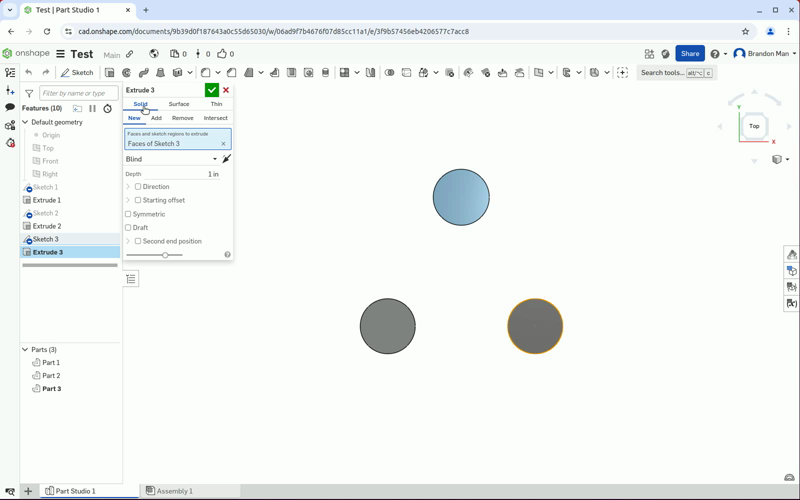
click(143, 106)
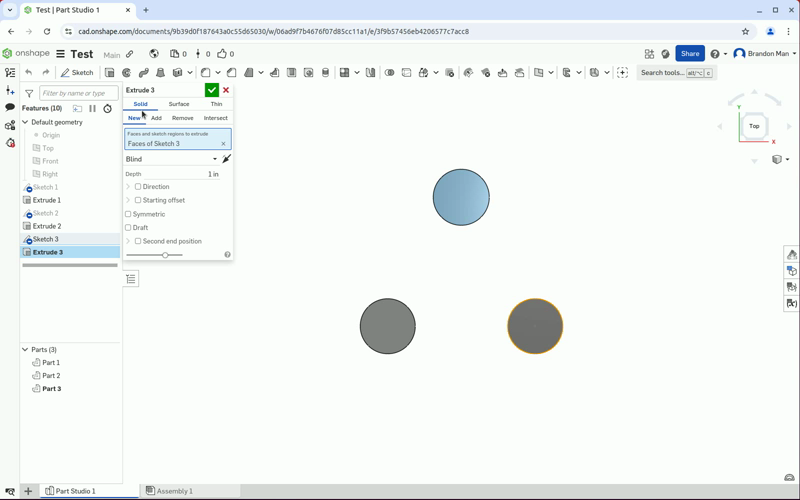
mouse_move(137, 120)
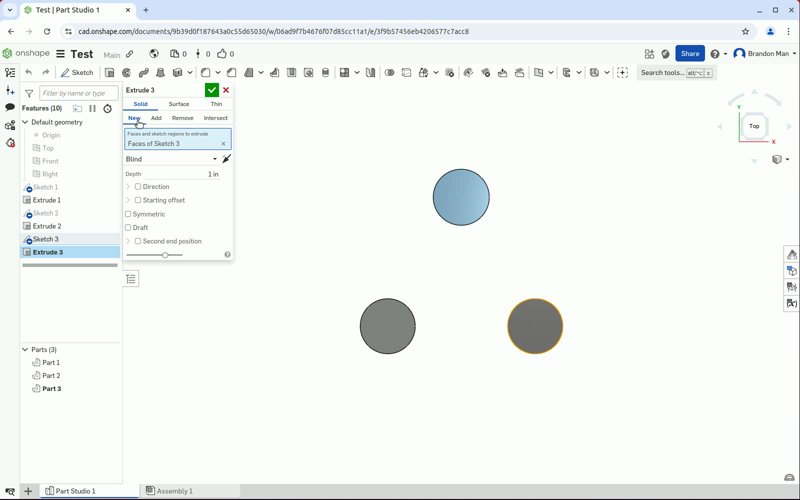
click(137, 120)
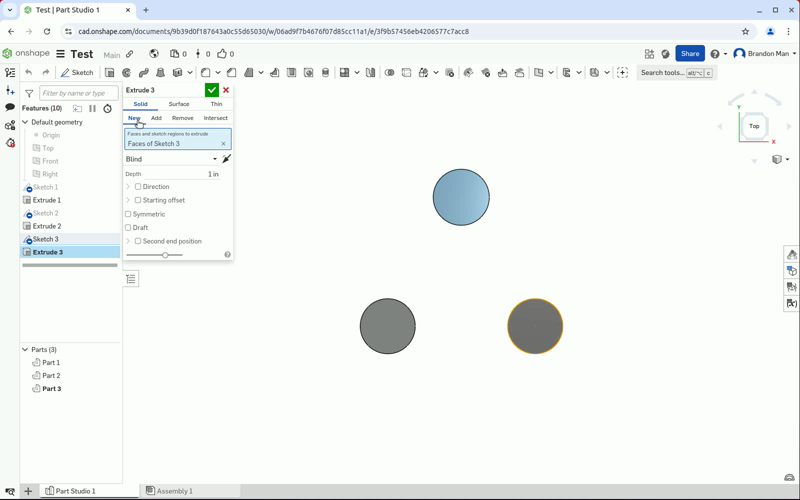
key(tab, 4)
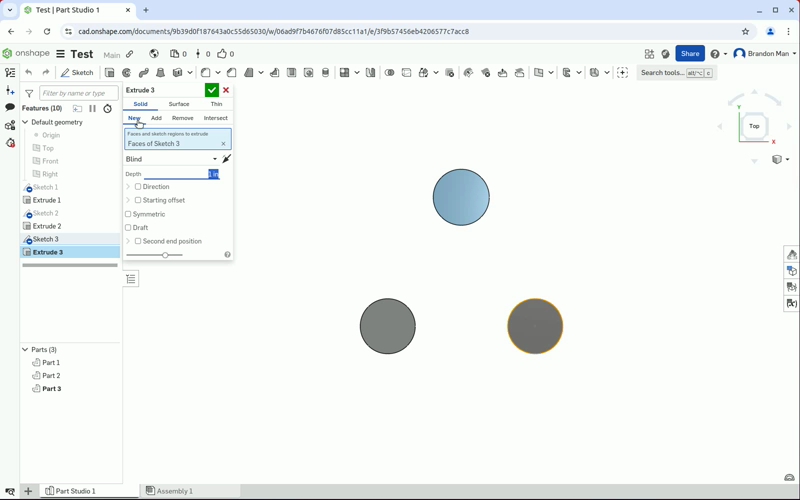
text(12.758)
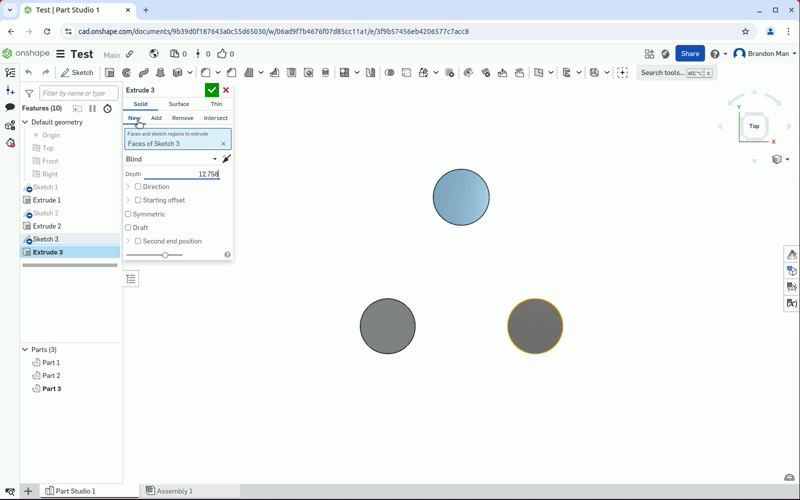
key(enter)
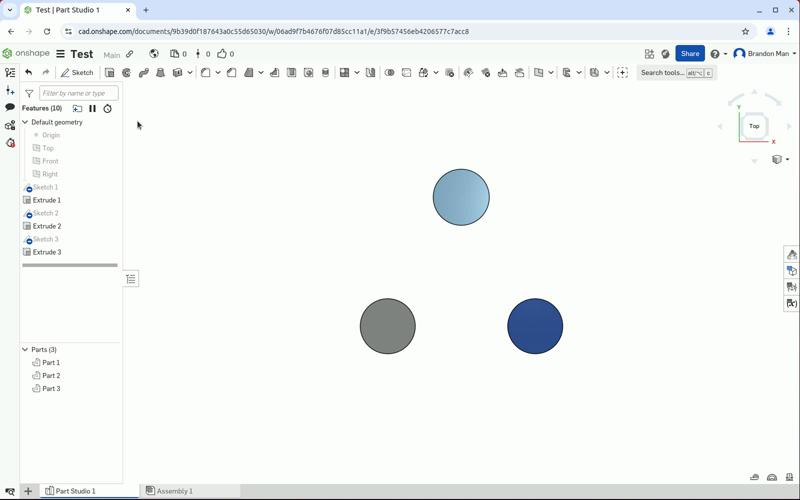
key(shift+h)
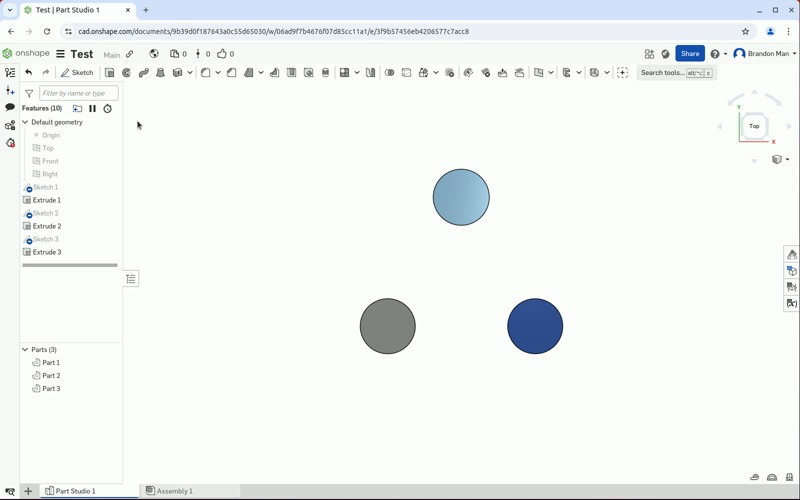
key(shift+h)
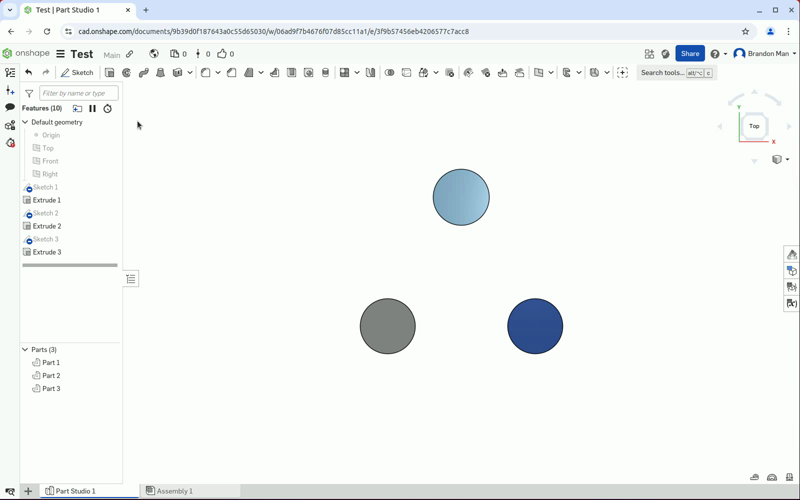
mouse_move(73, 189)
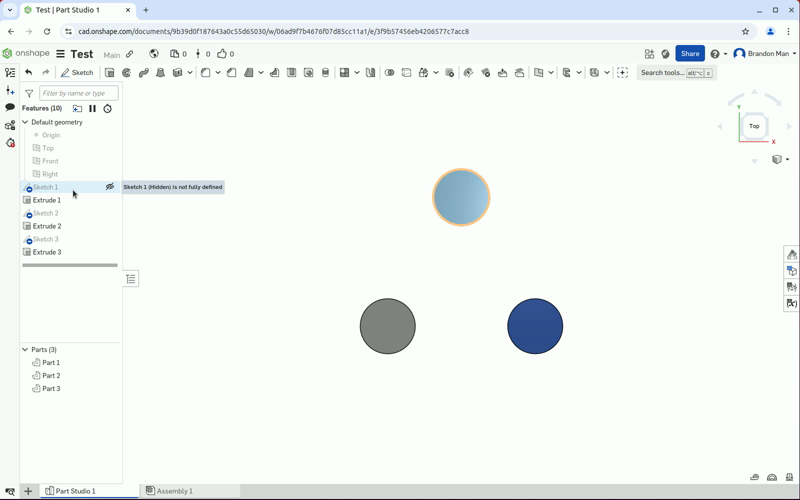
click(73, 189)
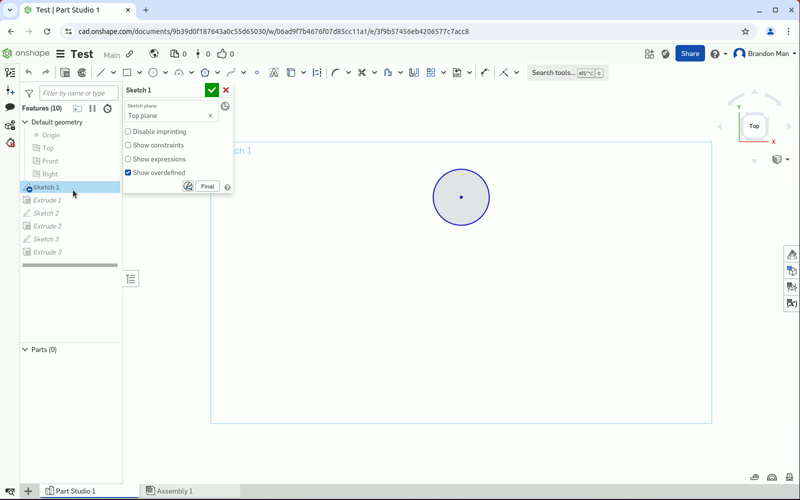
mouse_move(229, 92)
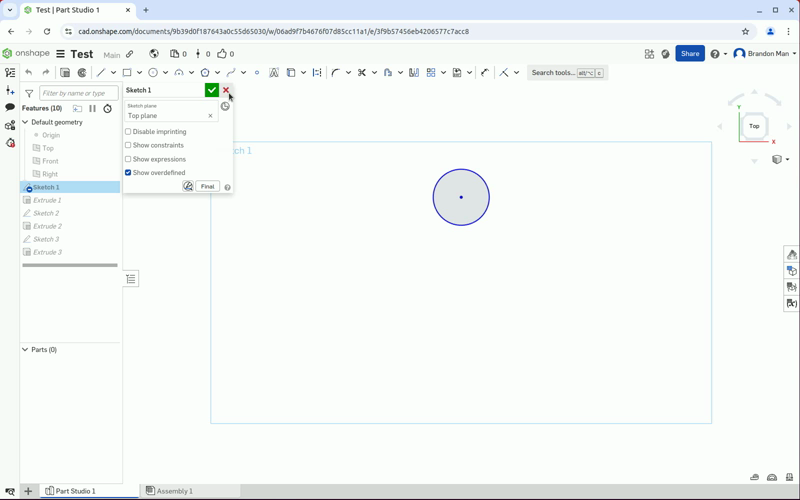
click(229, 92)
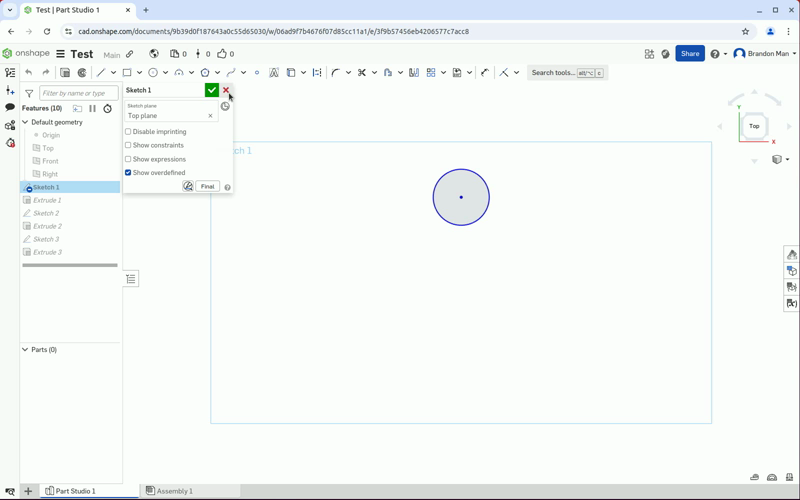
key(shift+s)
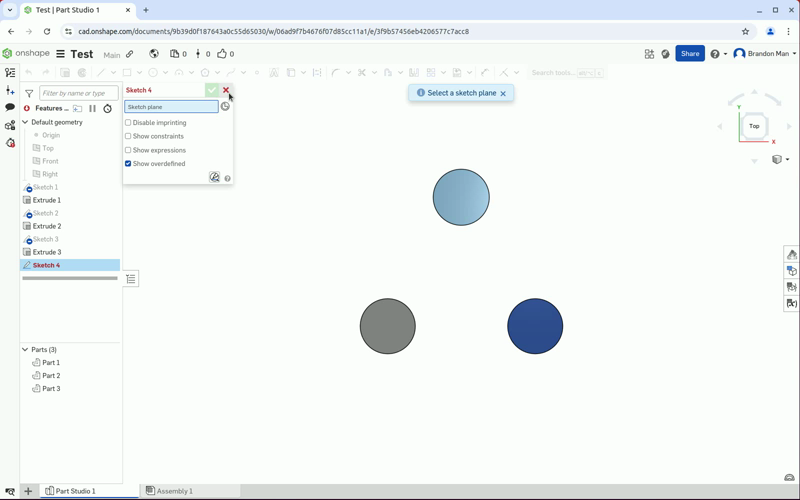
mouse_move(73, 150)
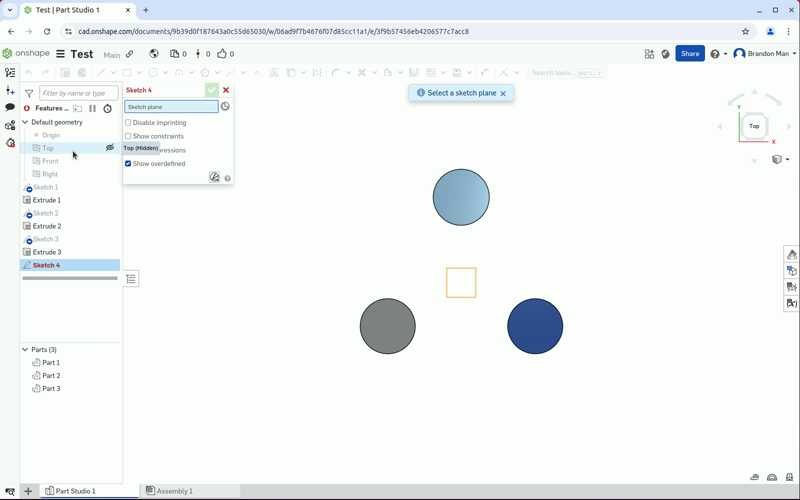
click(73, 150)
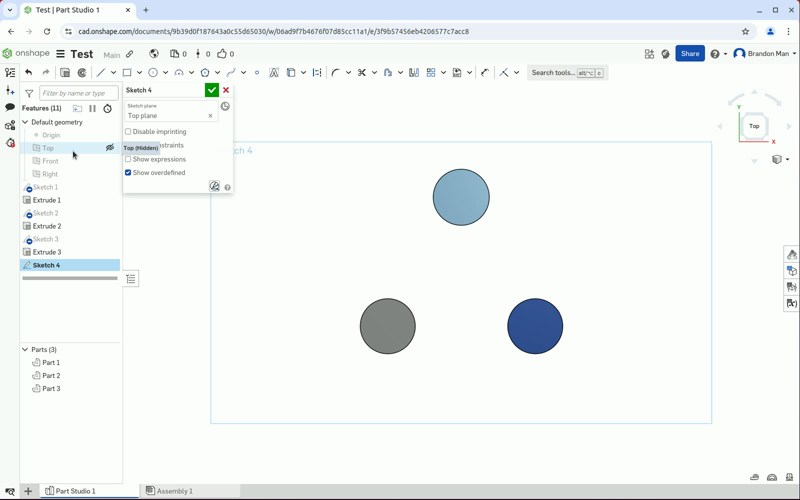
mouse_move(73, 352)
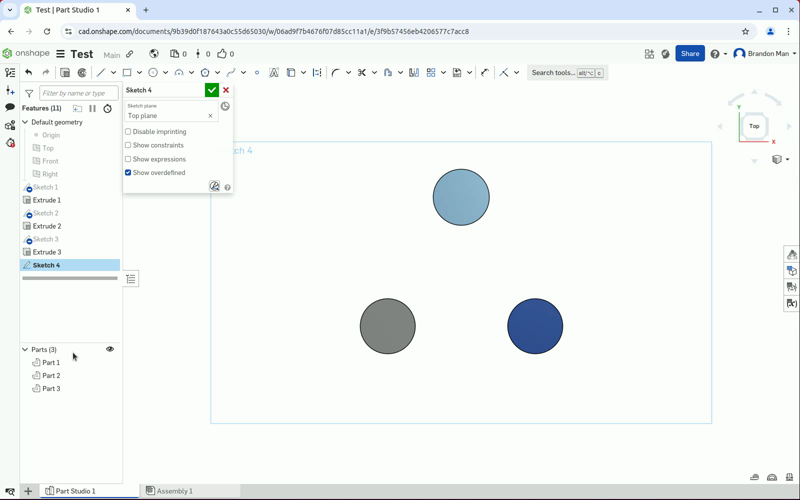
key(y)
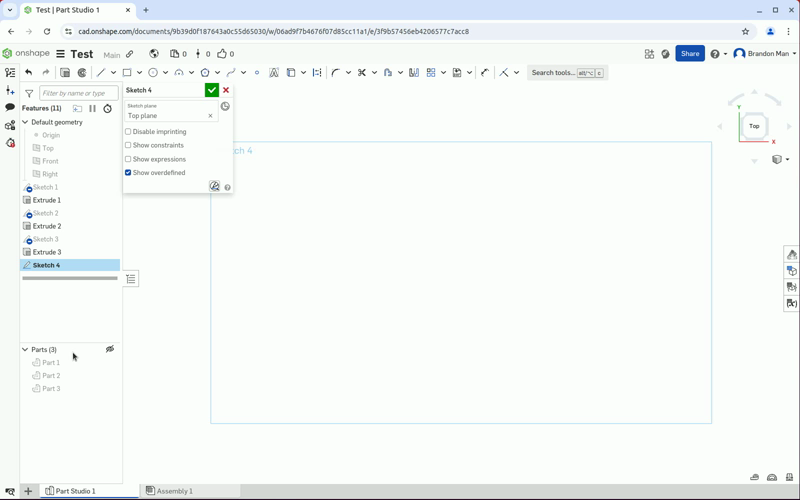
key(a)
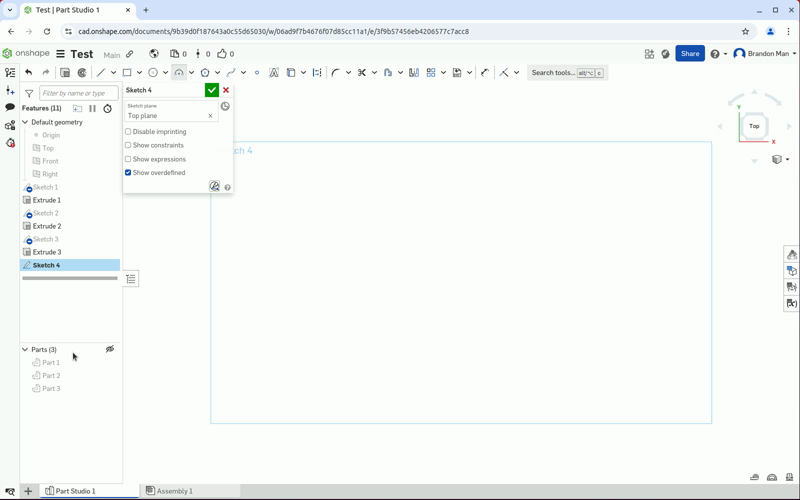
key_down(shift)
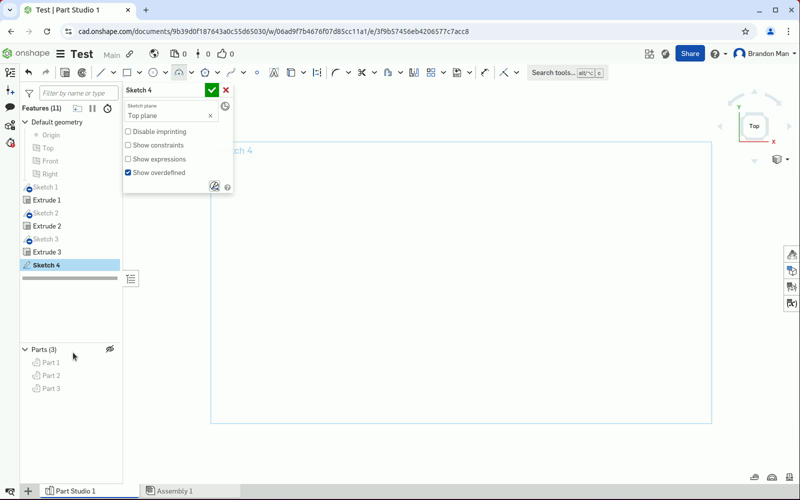
mouse_move(391, 299)
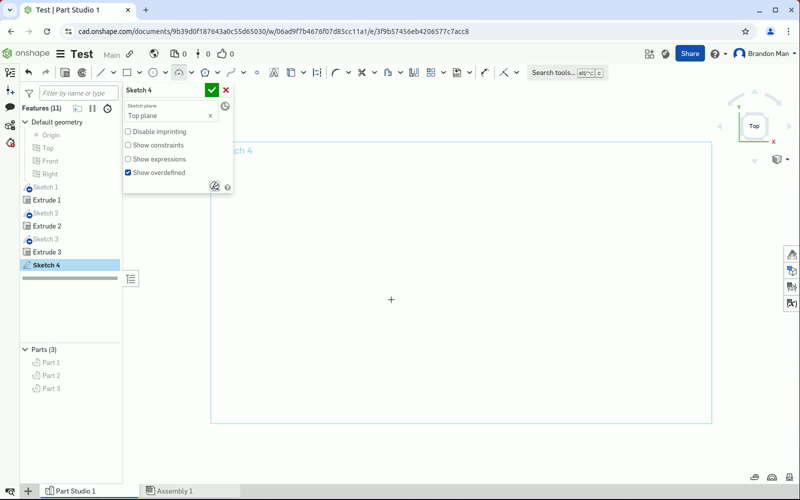
click(391, 299)
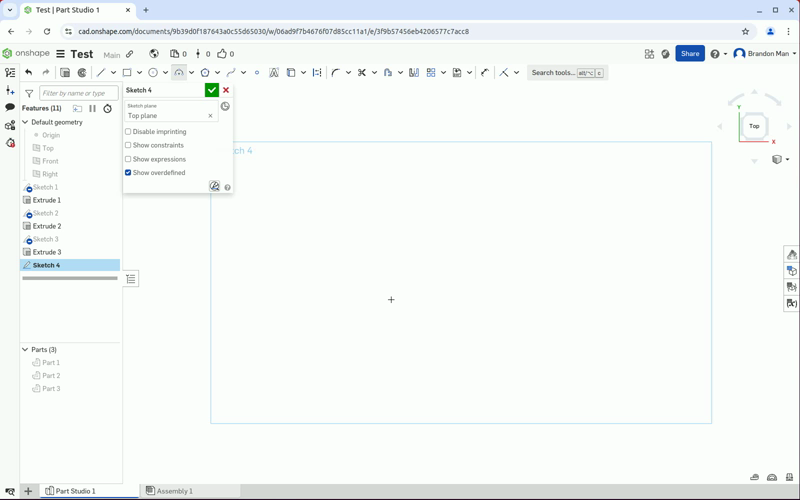
key_up(shift)
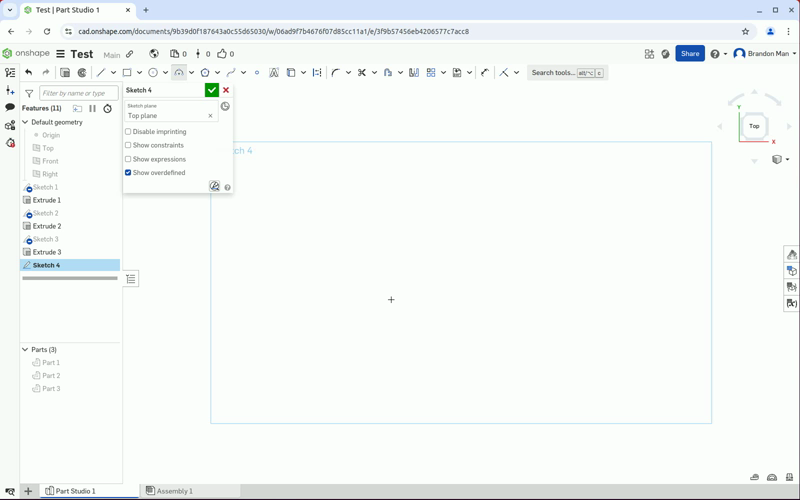
key_down(shift)
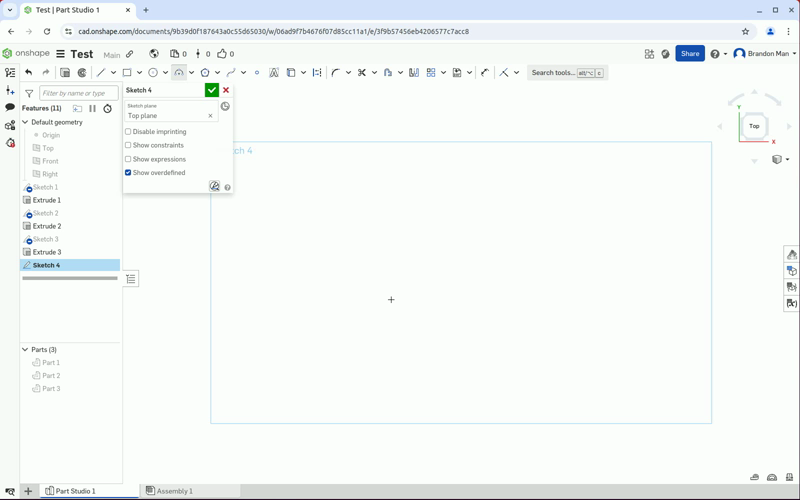
mouse_move(401, 348)
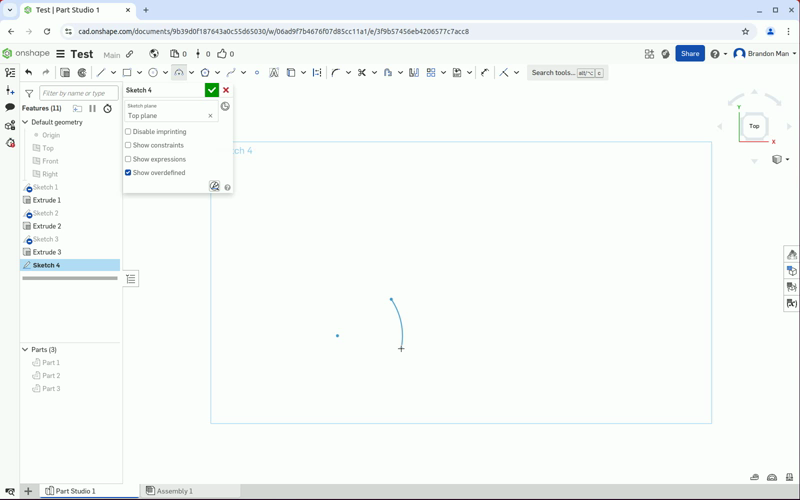
click(401, 348)
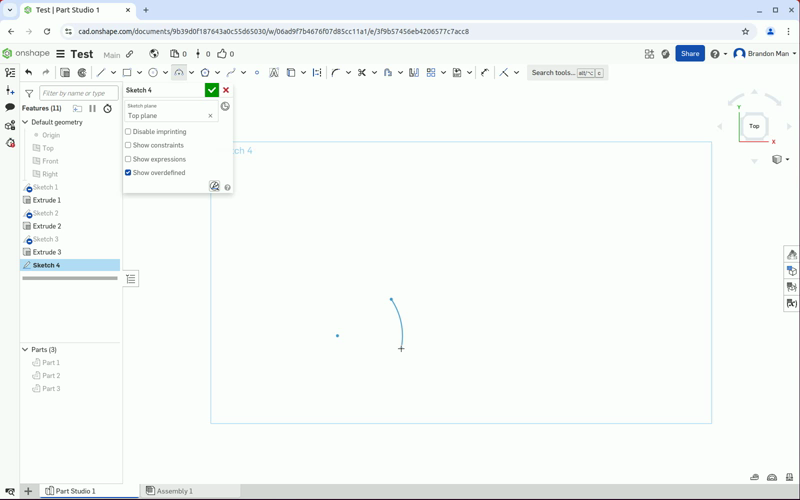
mouse_move(412, 320)
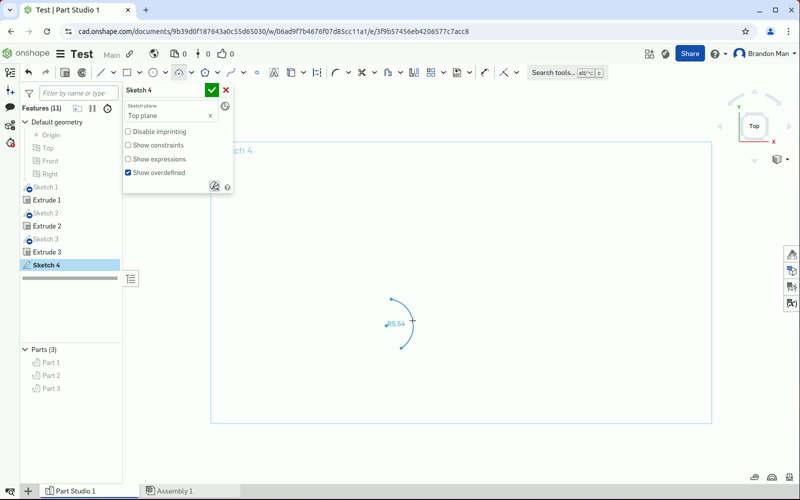
click(412, 320)
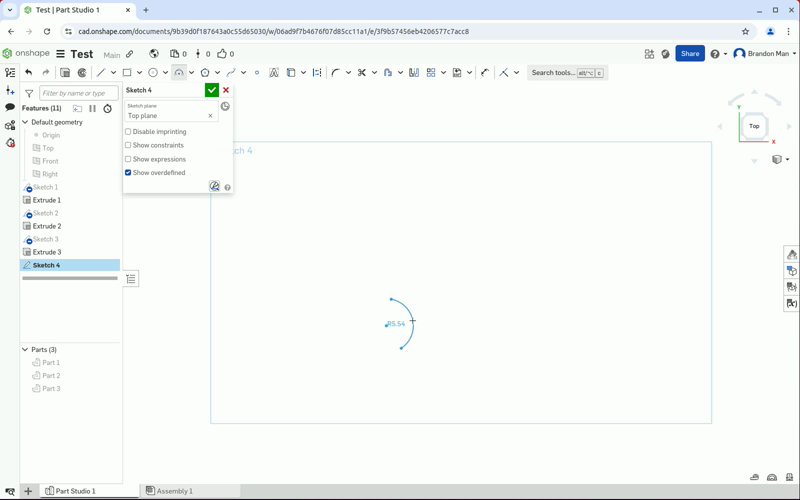
key_up(shift)
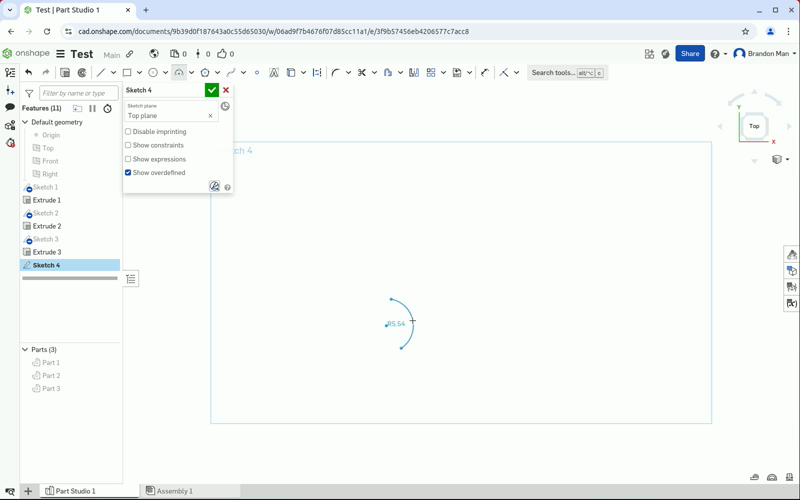
mouse_move(401, 348)
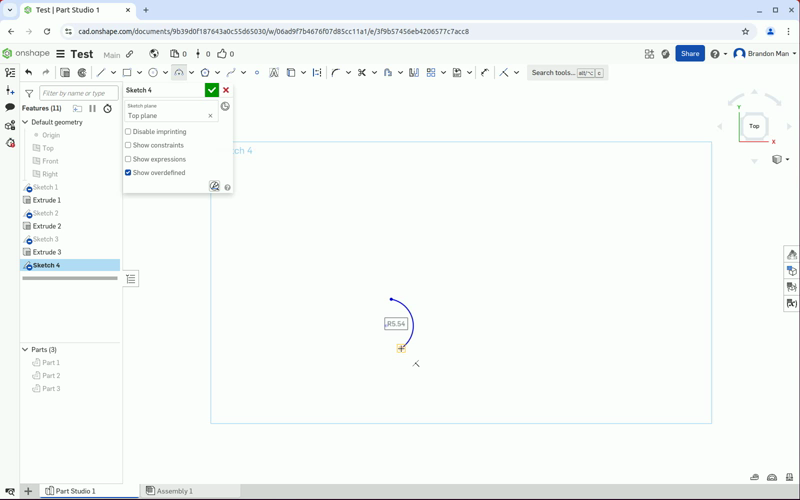
click(401, 348)
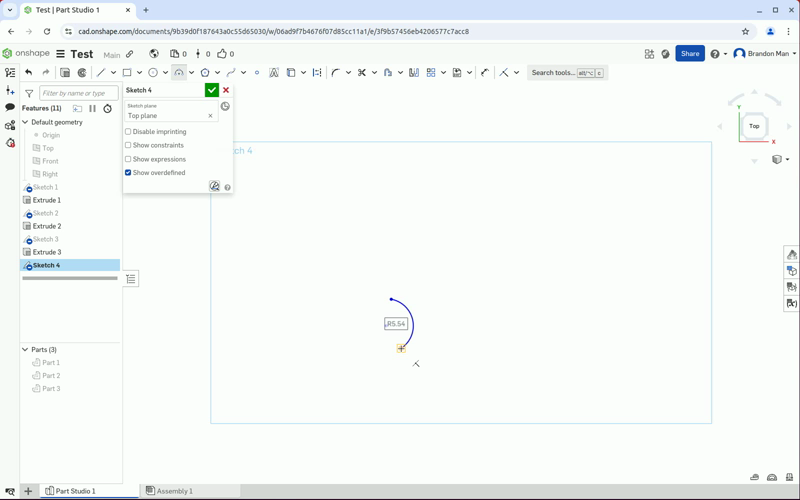
key_down(shift)
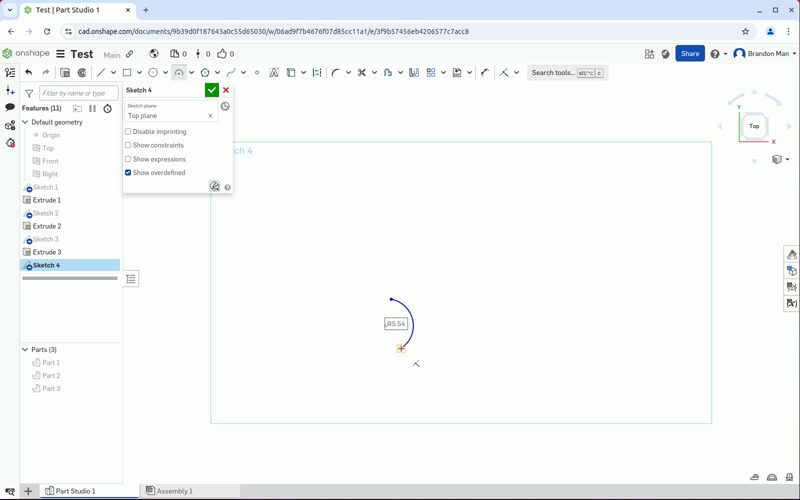
mouse_move(508, 335)
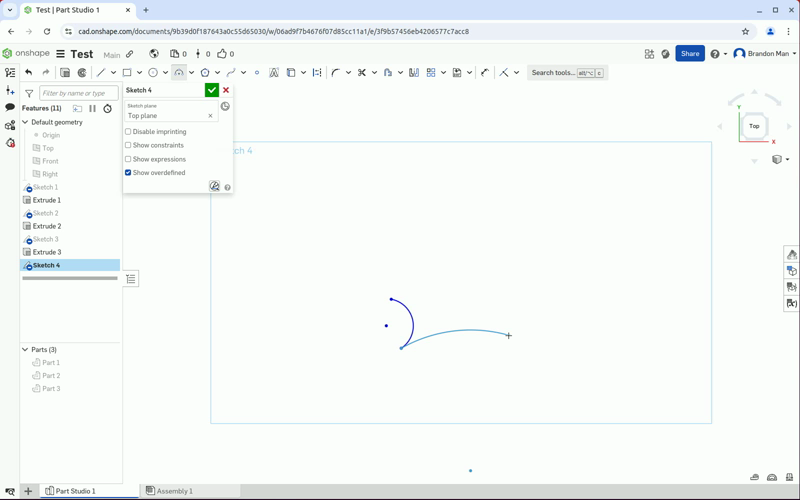
click(508, 335)
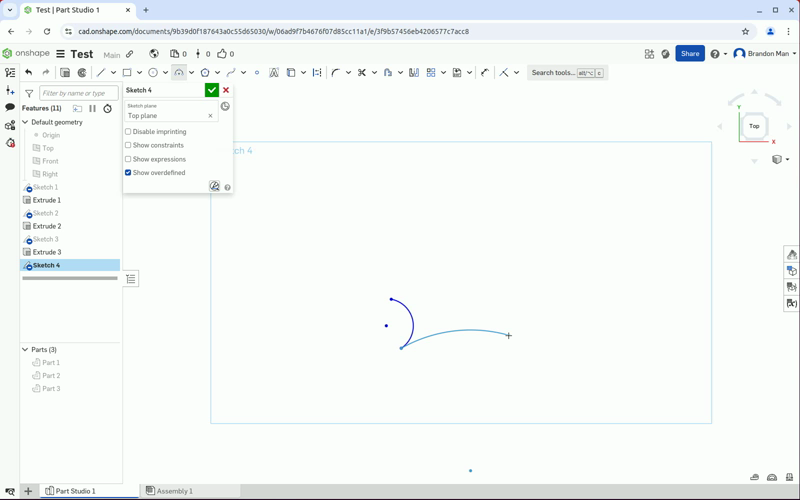
mouse_move(453, 331)
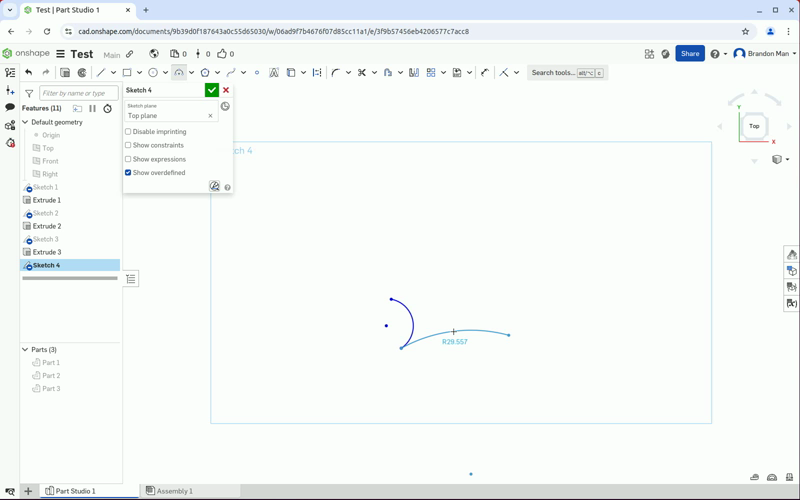
click(453, 331)
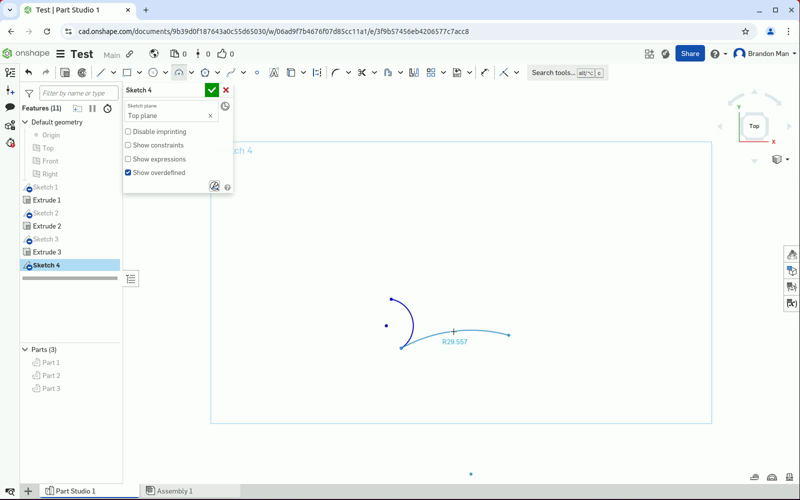
key_up(shift)
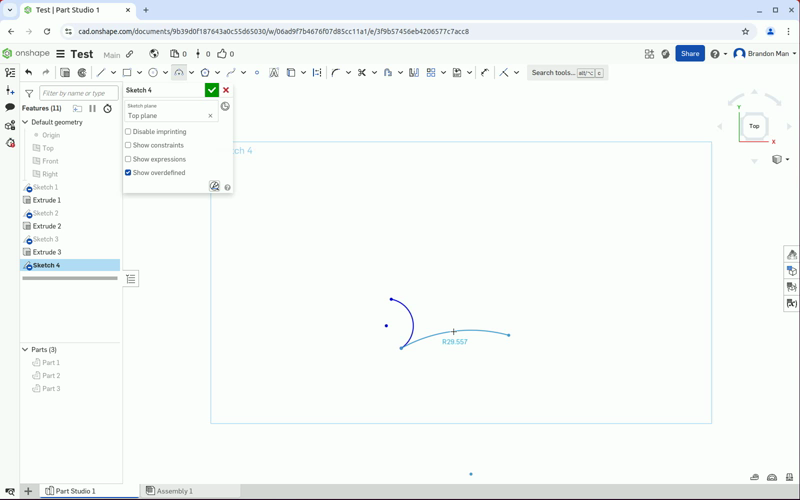
mouse_move(508, 335)
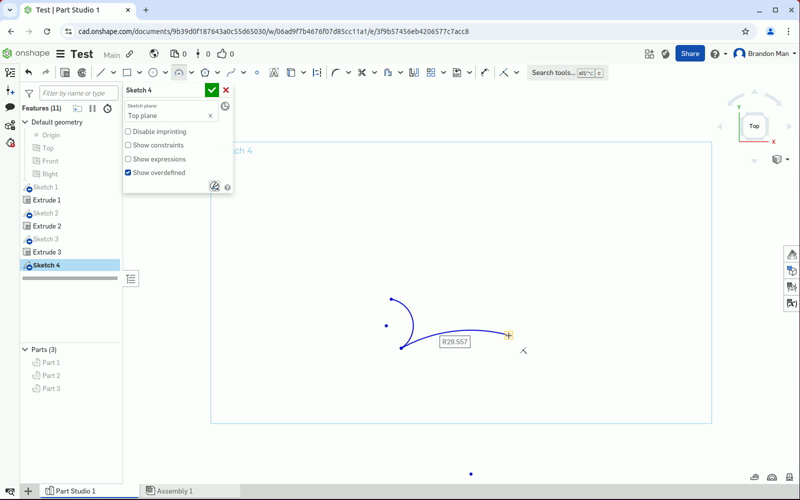
click(508, 335)
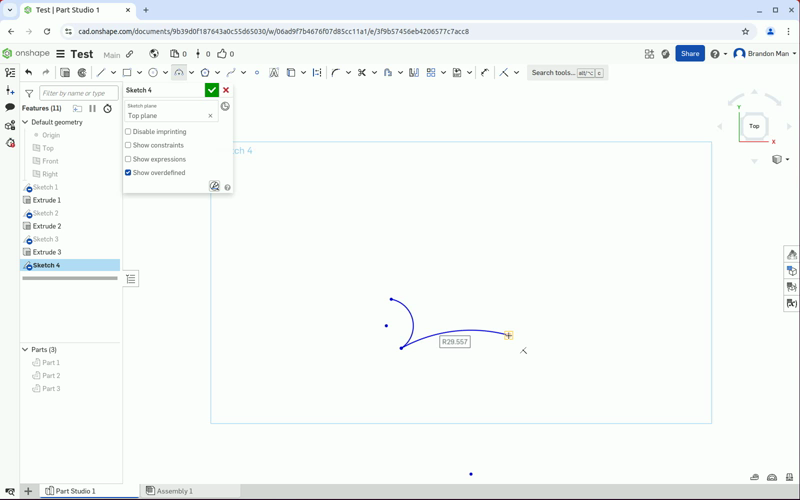
key_down(shift)
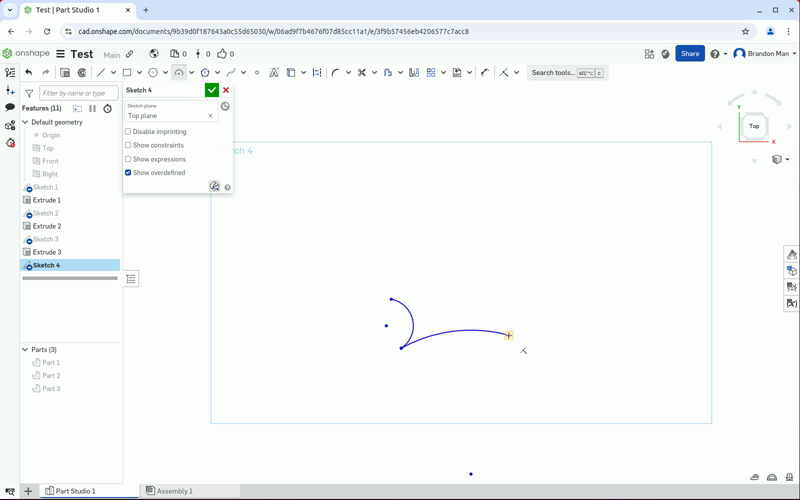
mouse_move(546, 300)
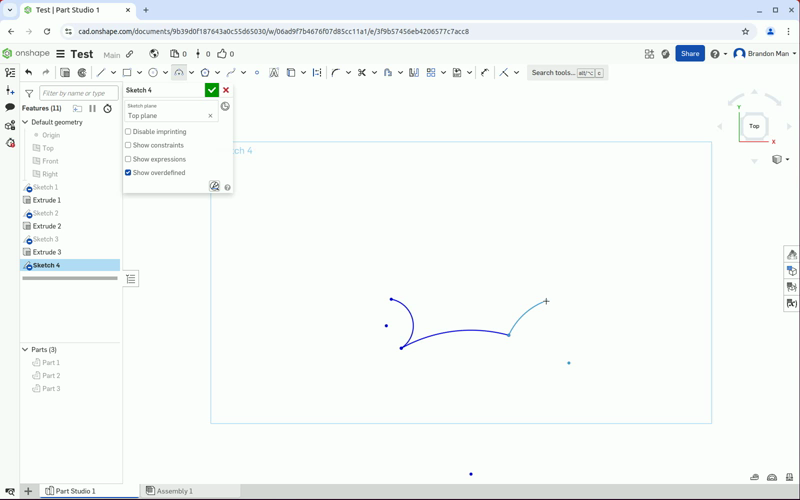
click(546, 300)
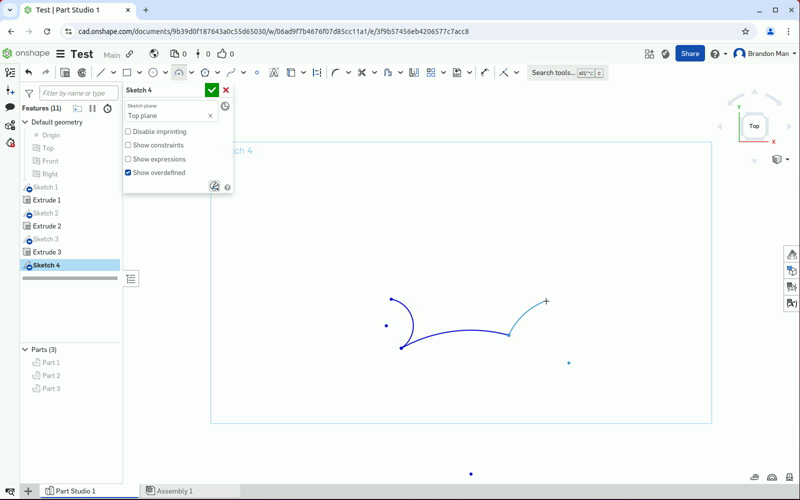
mouse_move(515, 305)
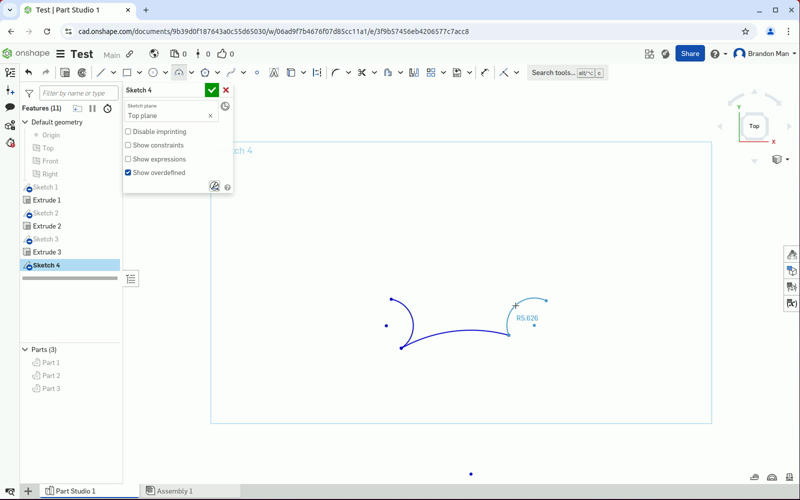
click(515, 305)
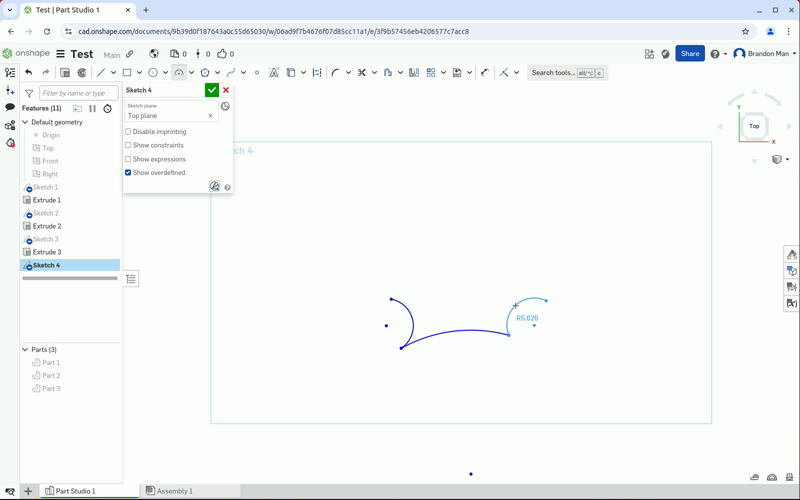
key_up(shift)
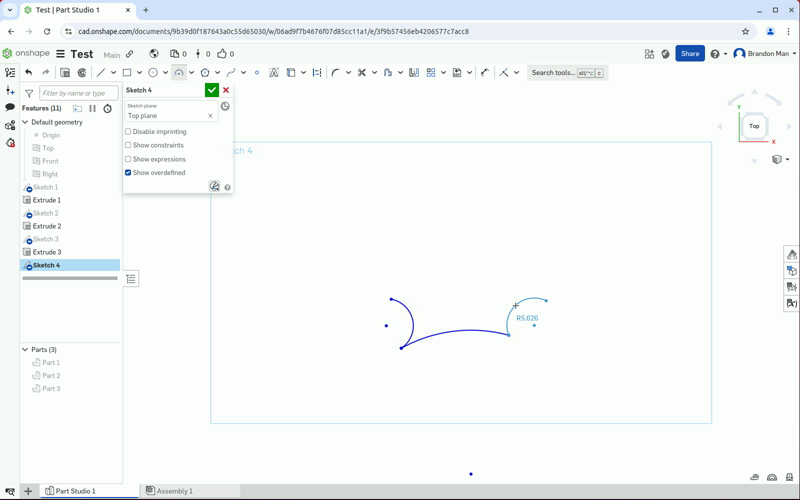
mouse_move(546, 300)
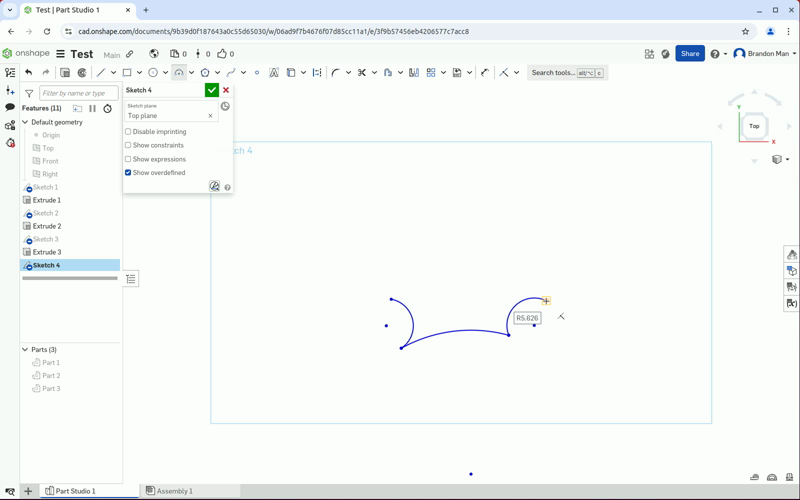
click(546, 300)
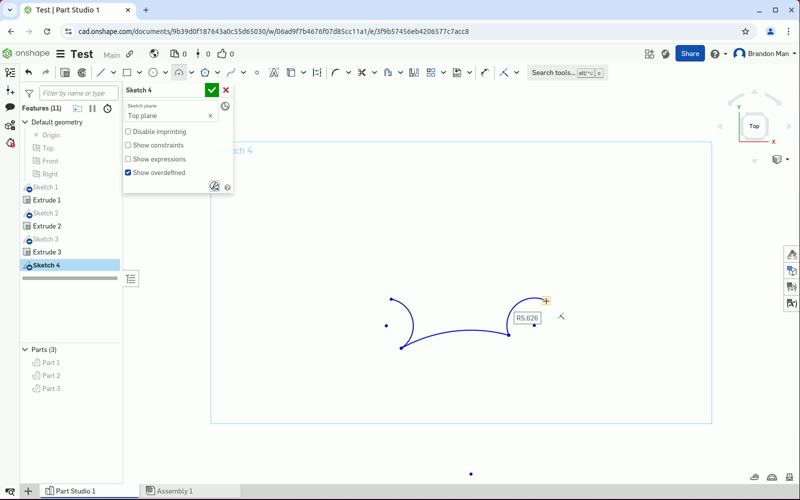
key_down(shift)
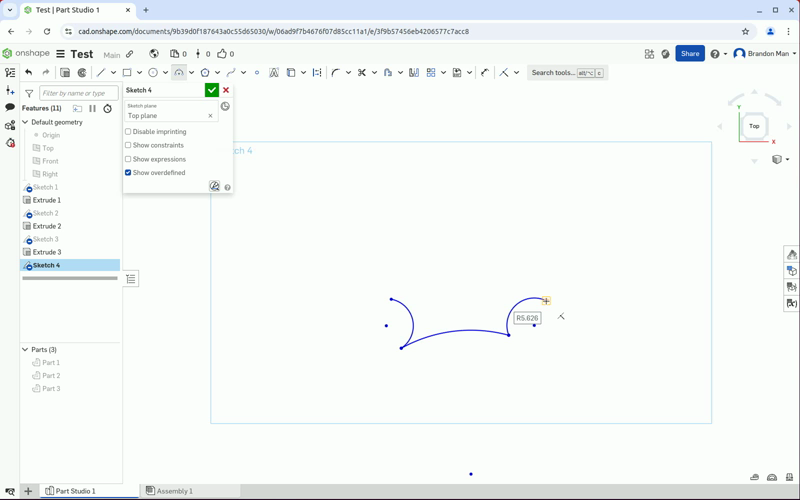
mouse_move(480, 214)
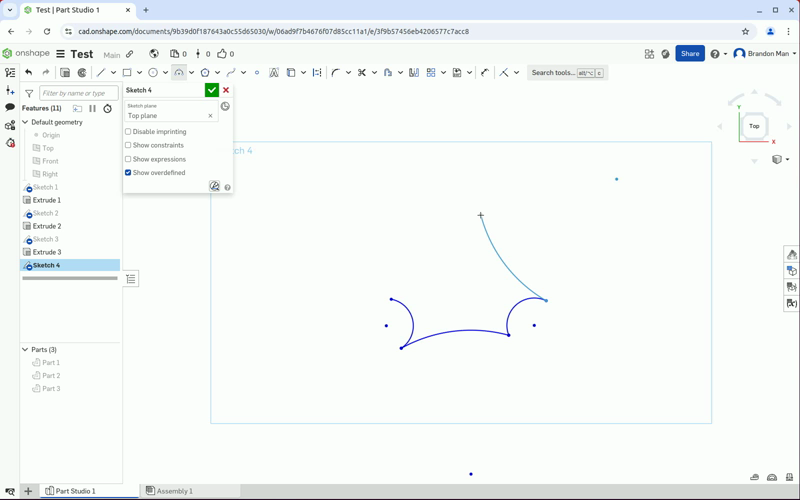
click(480, 214)
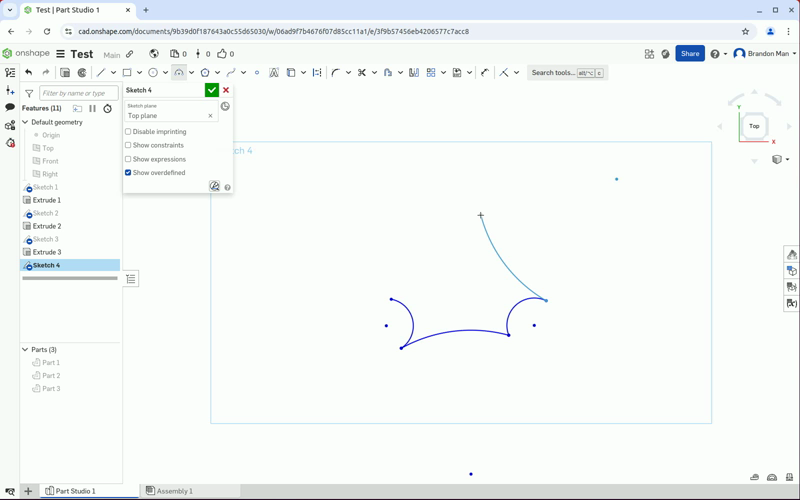
mouse_move(505, 264)
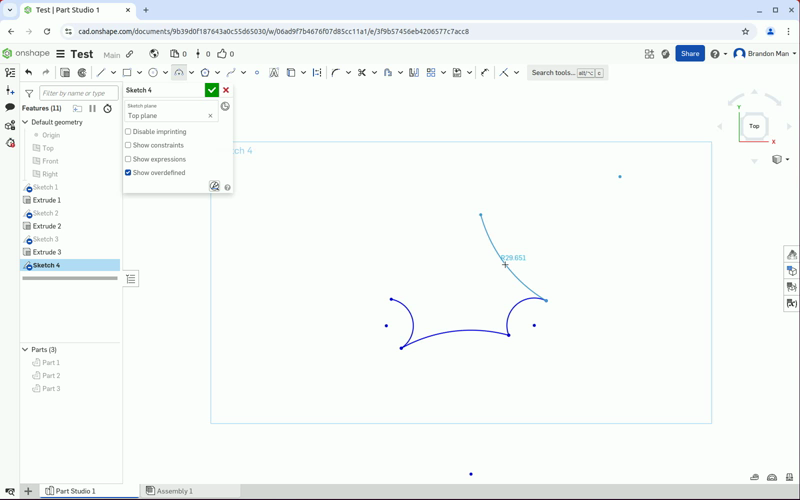
click(505, 264)
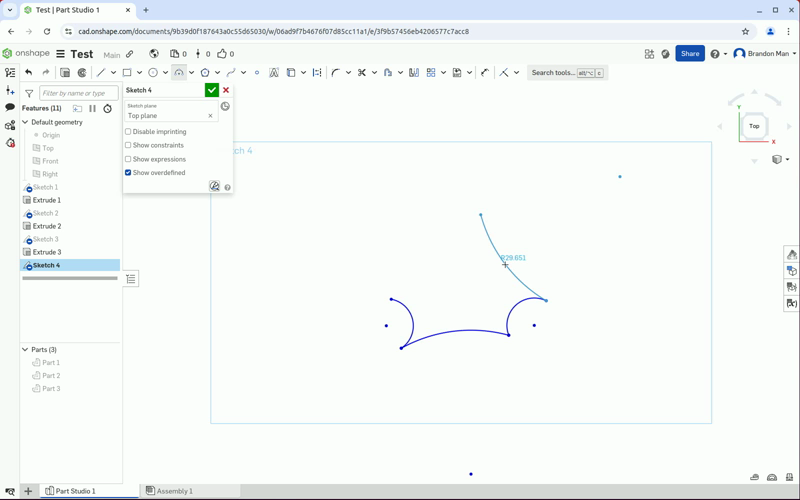
key_up(shift)
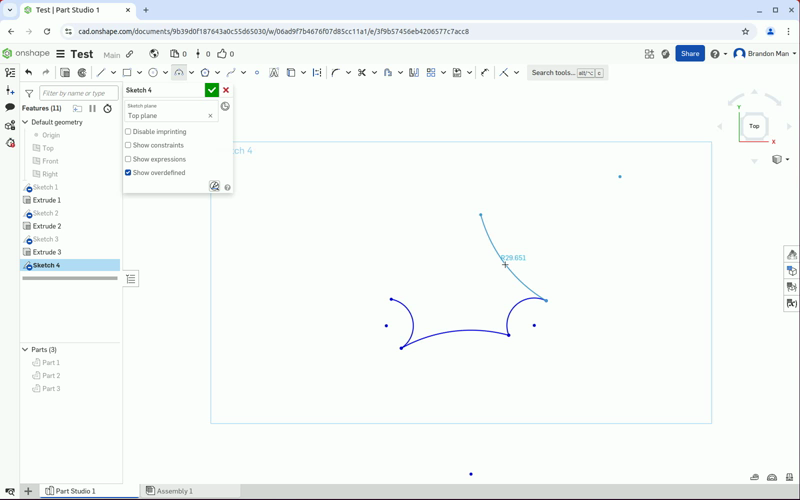
mouse_move(480, 214)
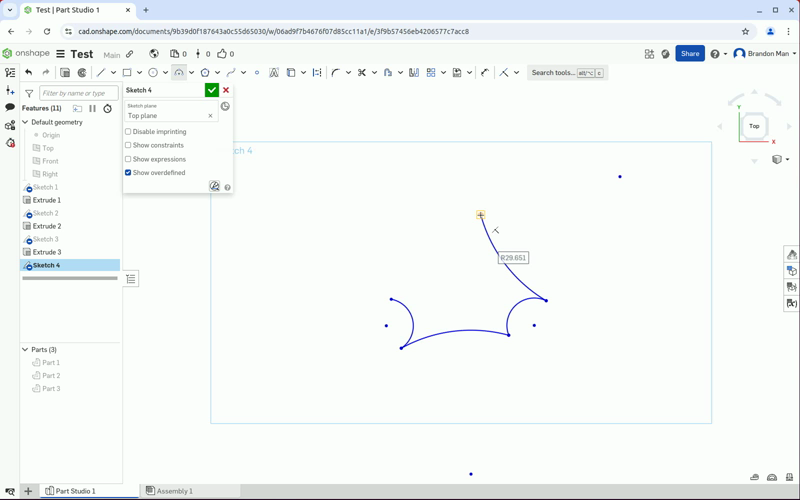
click(480, 214)
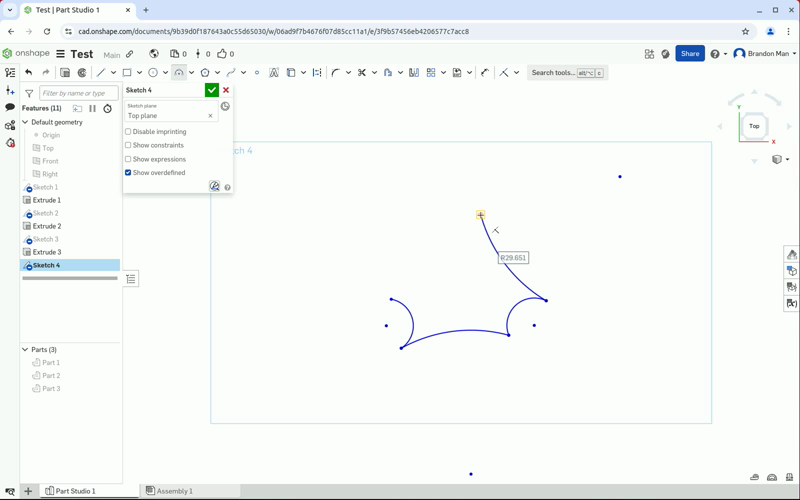
key_down(shift)
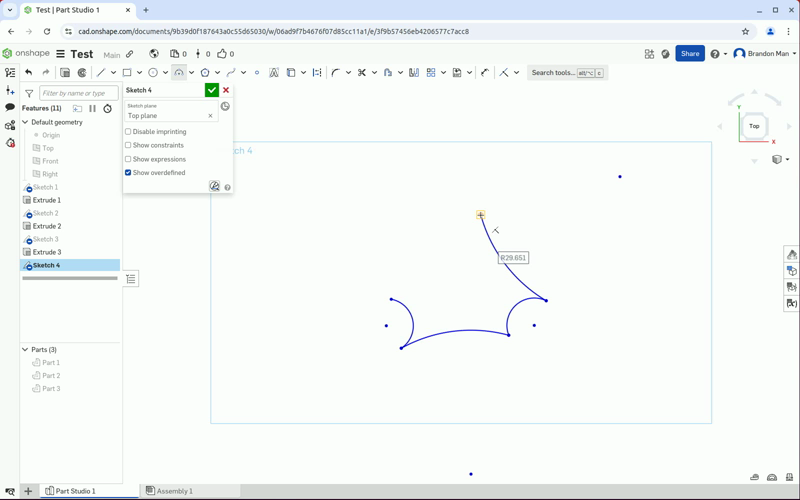
mouse_move(433, 200)
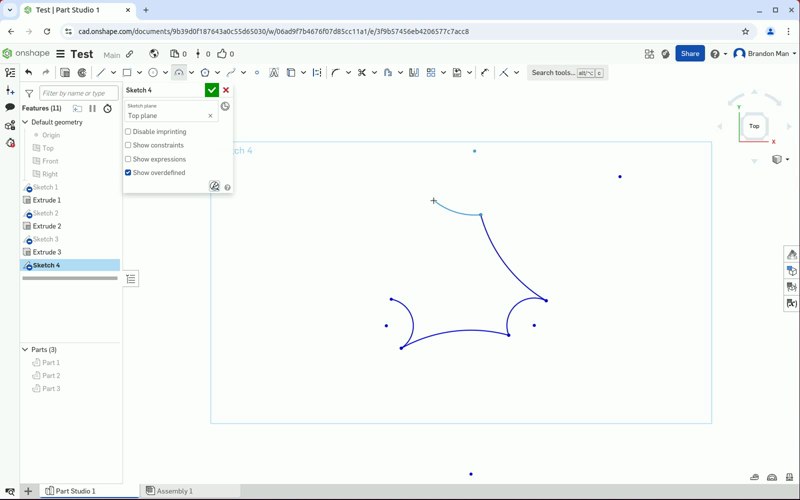
click(433, 200)
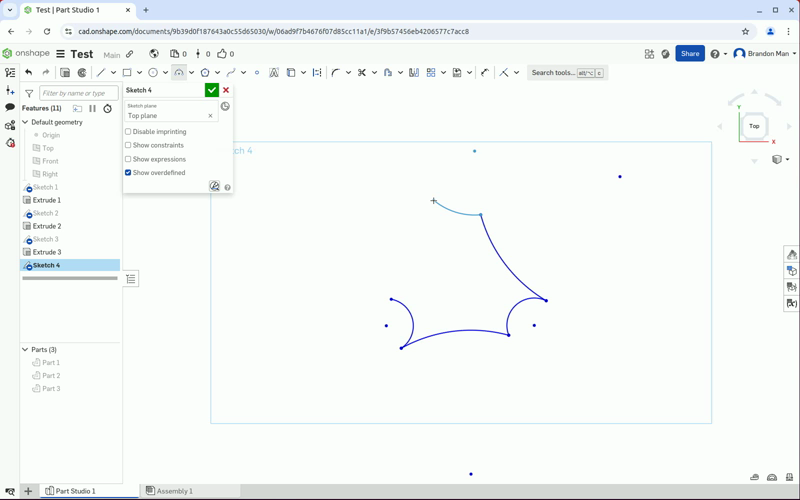
mouse_move(452, 223)
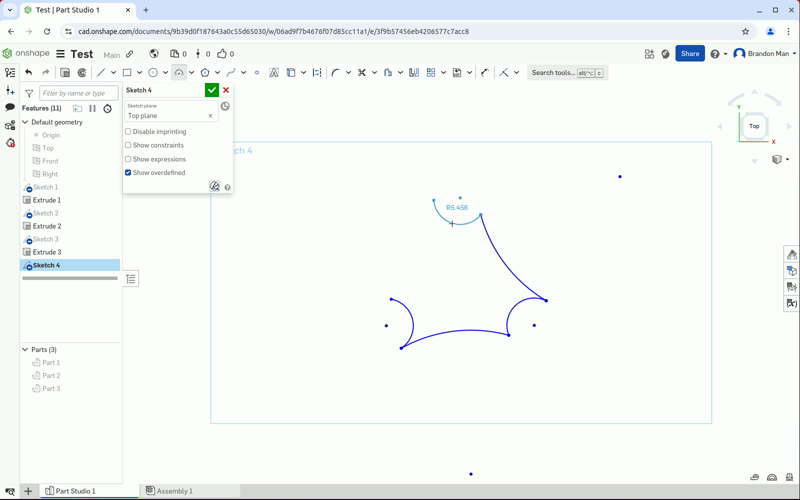
click(452, 223)
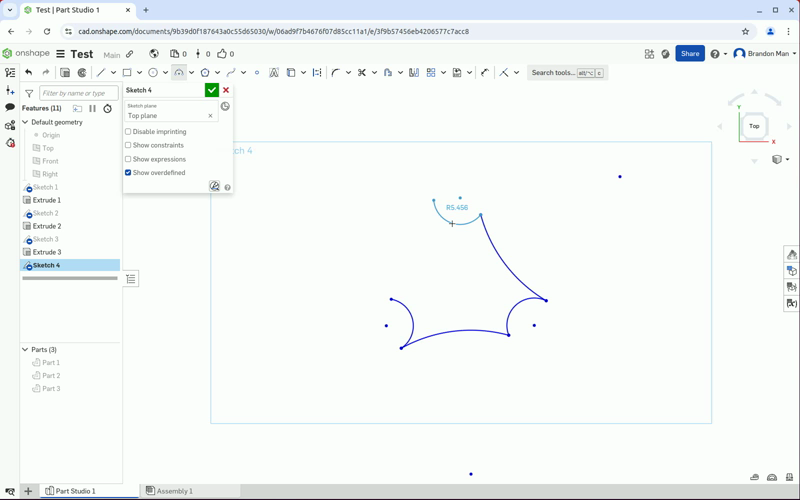
key_up(shift)
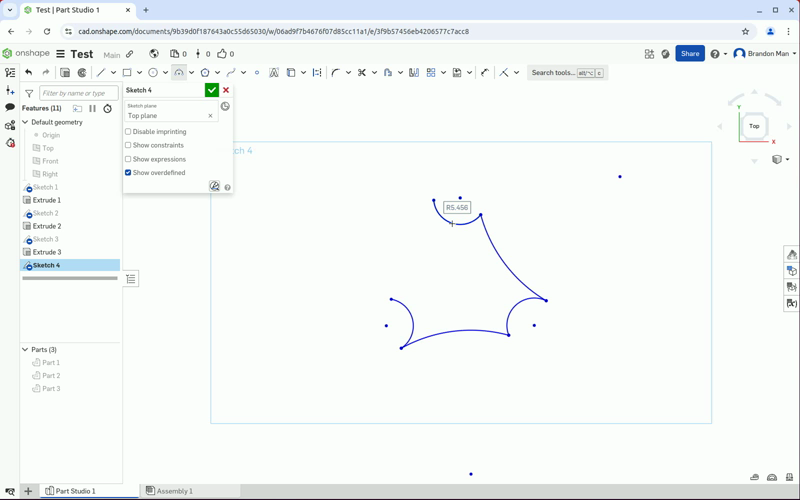
mouse_move(433, 200)
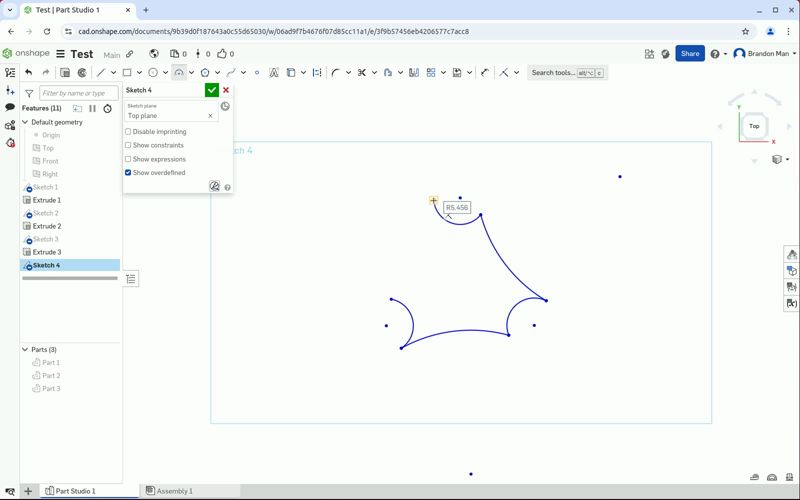
click(433, 200)
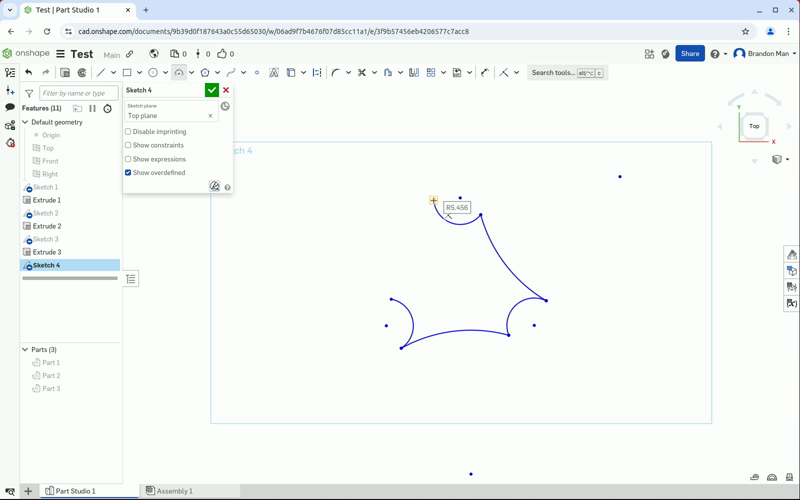
mouse_move(391, 299)
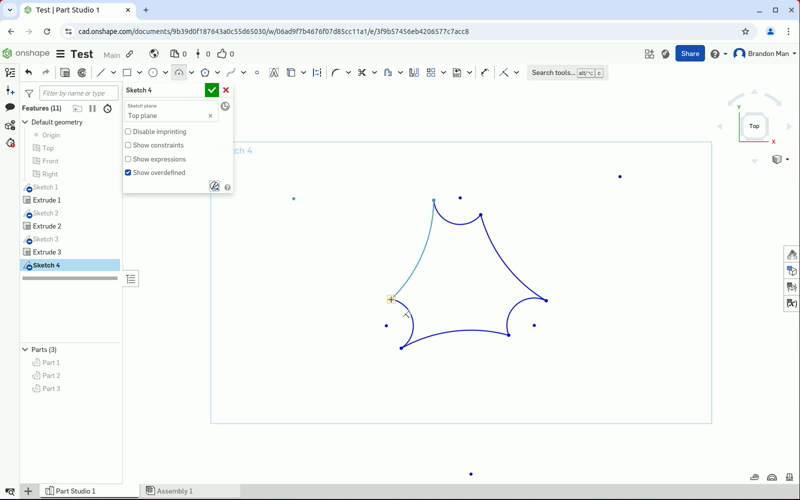
click(391, 299)
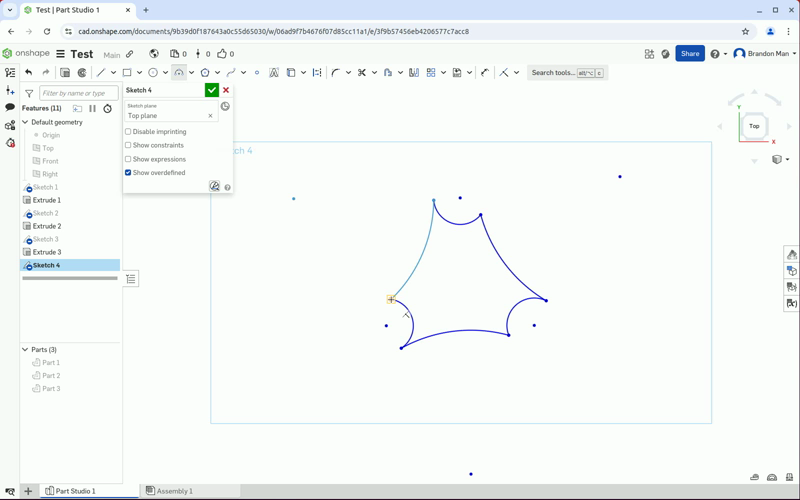
key_down(shift)
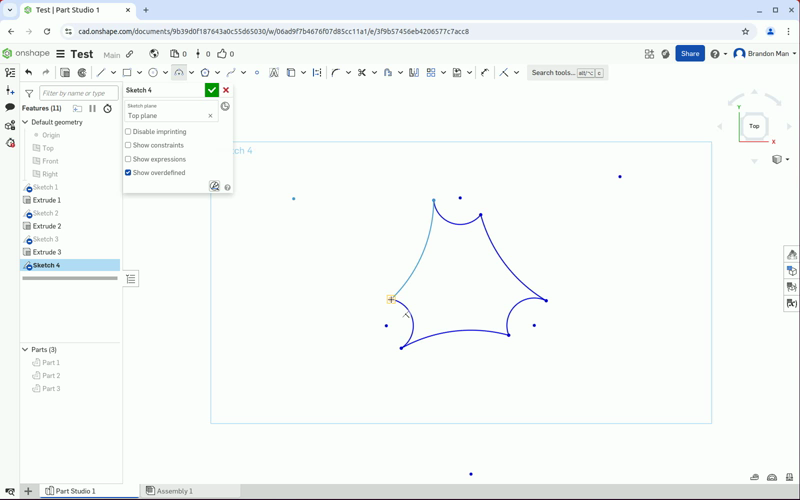
mouse_move(422, 253)
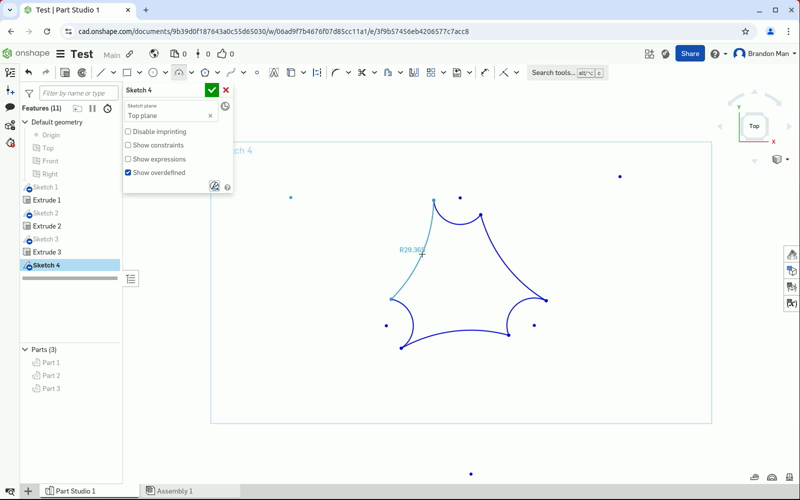
click(422, 253)
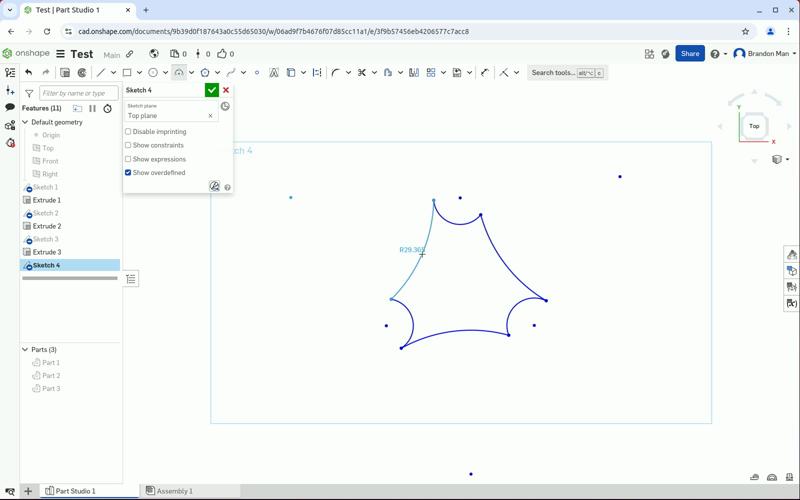
key_up(shift)
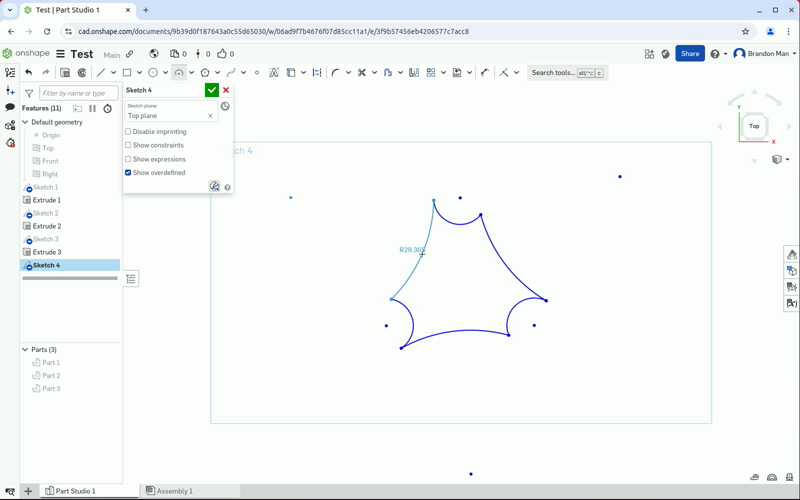
key(esc)
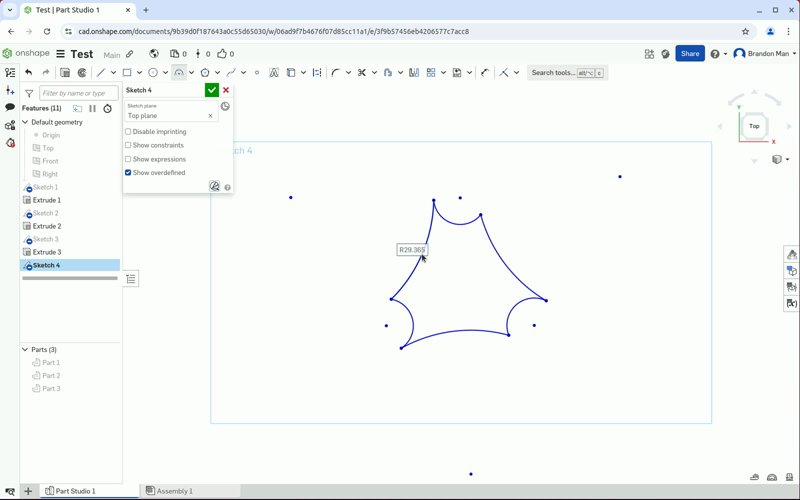
key(c)
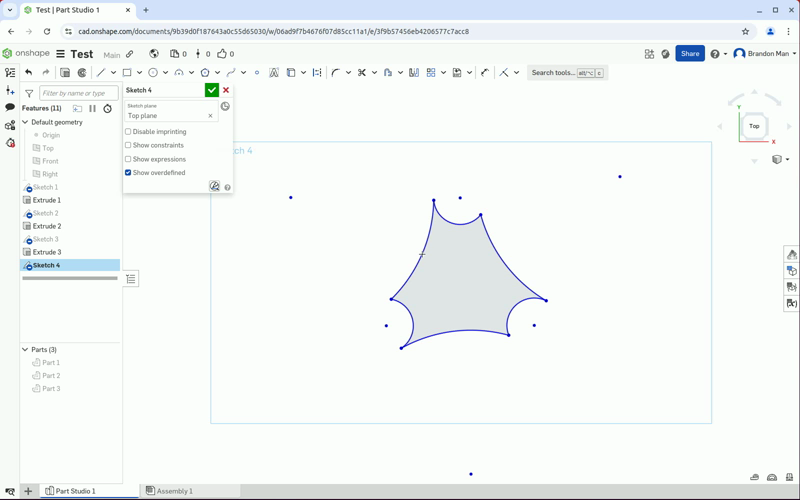
key_down(shift)
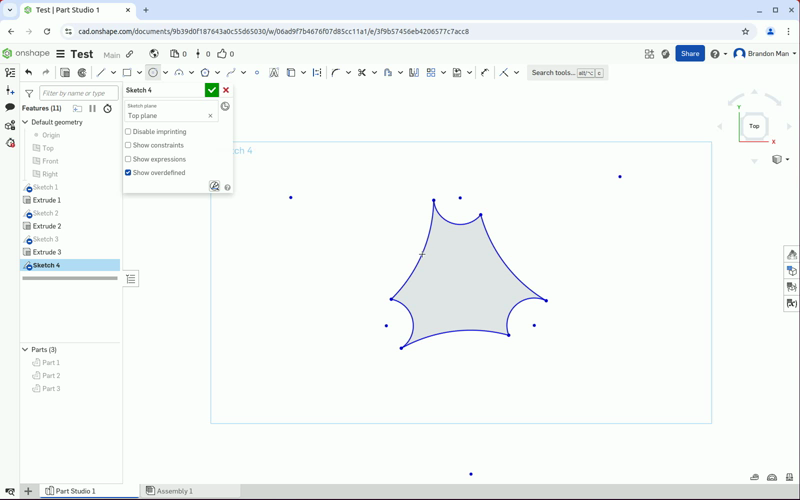
mouse_move(459, 282)
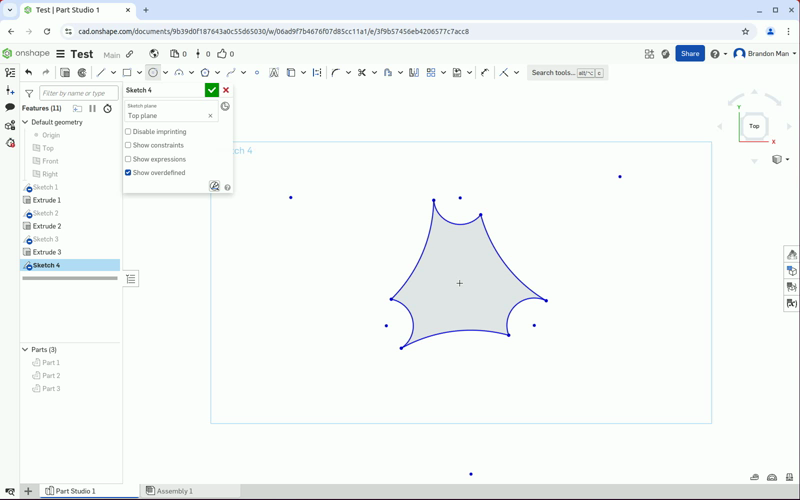
click(459, 282)
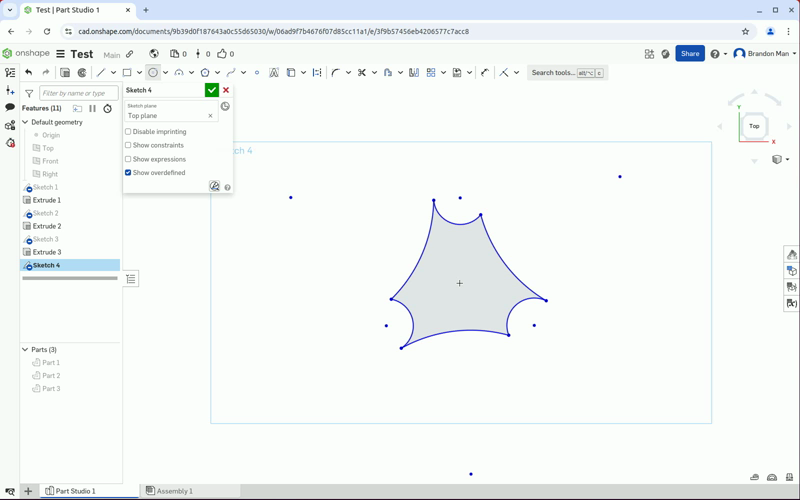
key_up(shift)
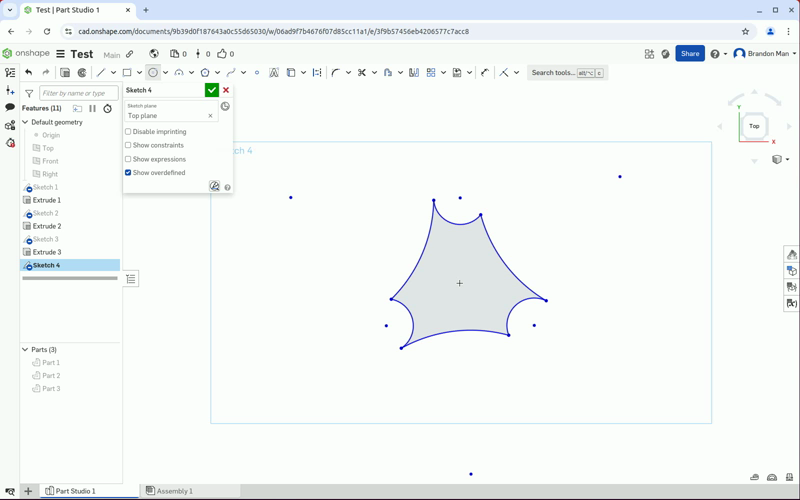
mouse_move(498, 282)
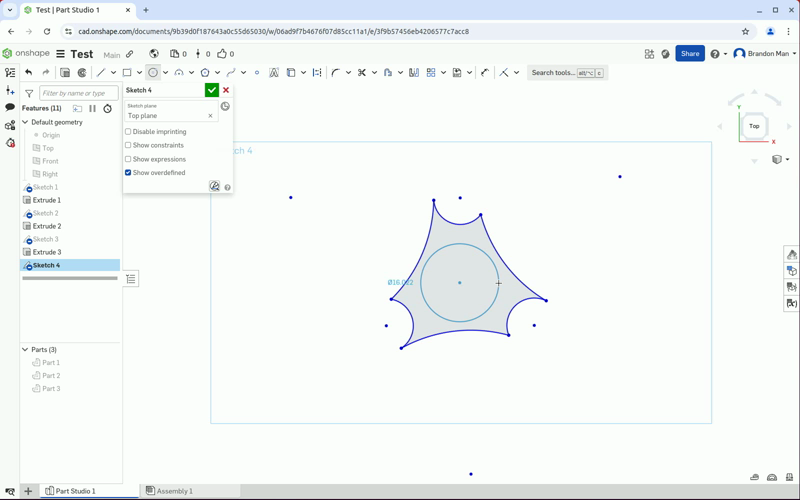
click(498, 282)
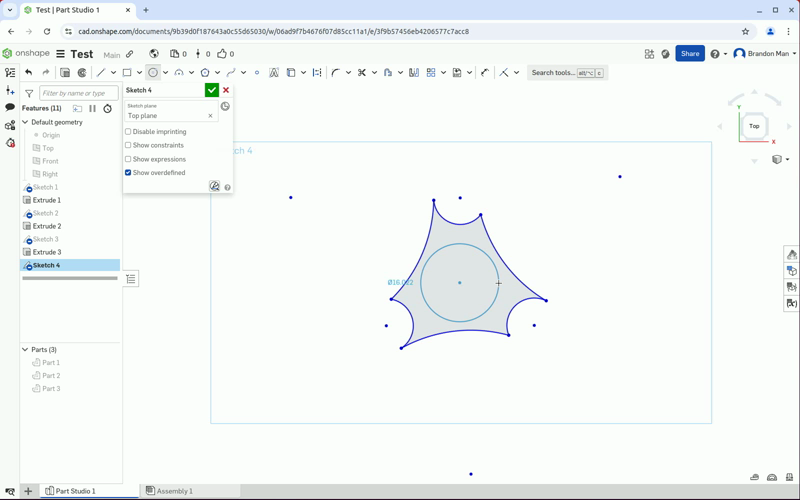
key(esc)
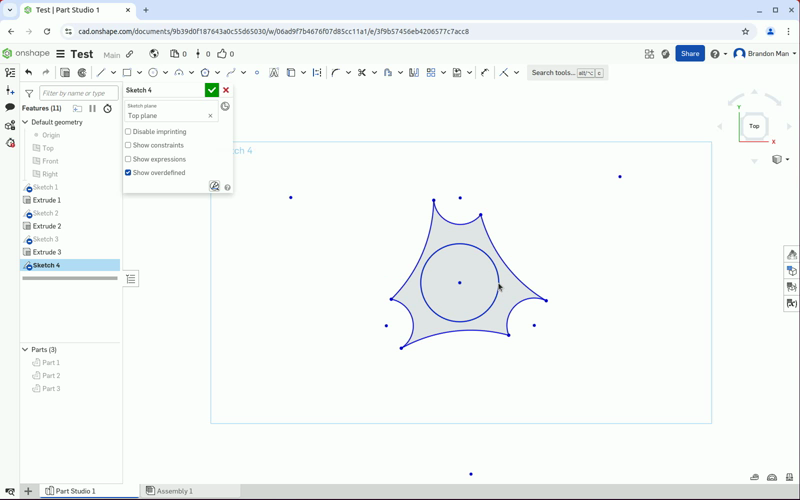
mouse_move(424, 305)
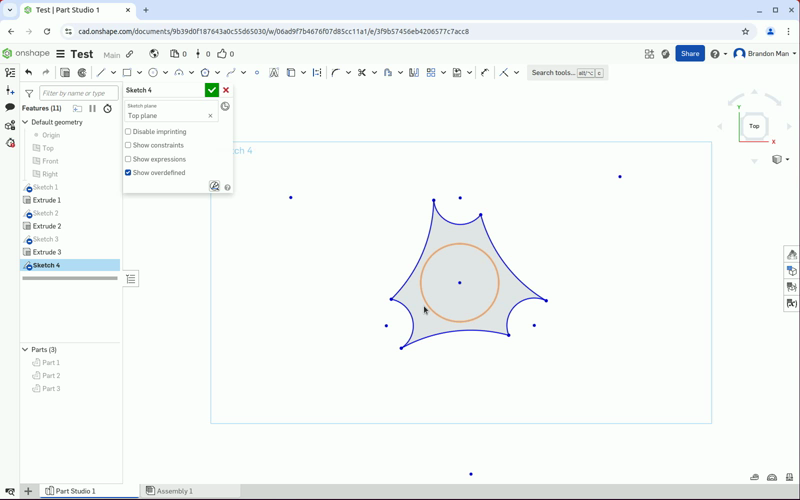
click(424, 305)
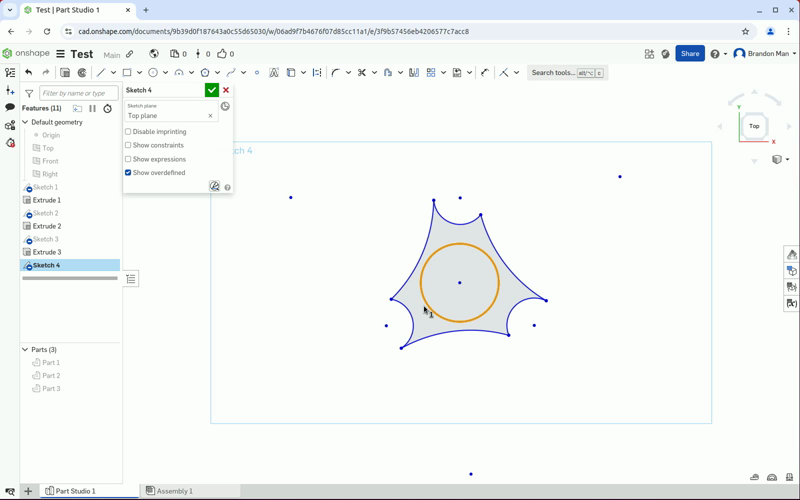
mouse_move(73, 352)
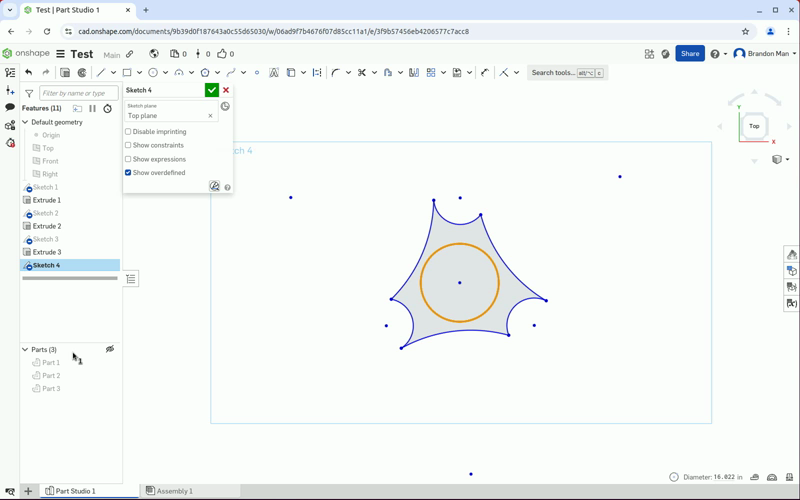
key(shift+y)
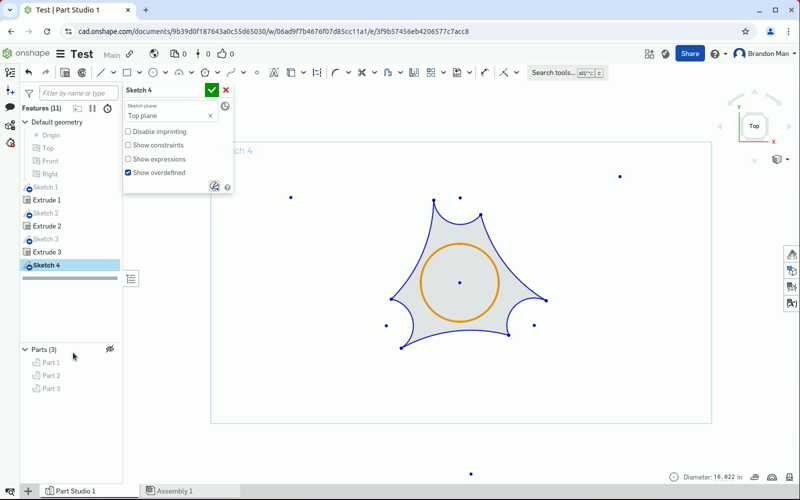
key(shift+e)
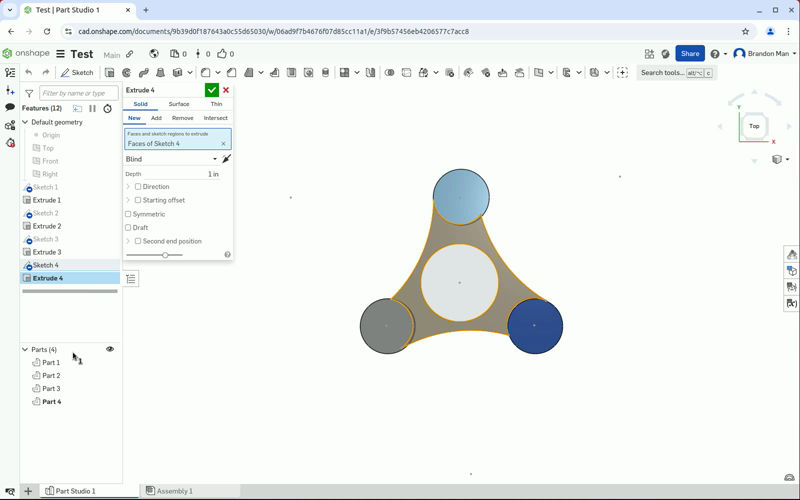
mouse_move(143, 106)
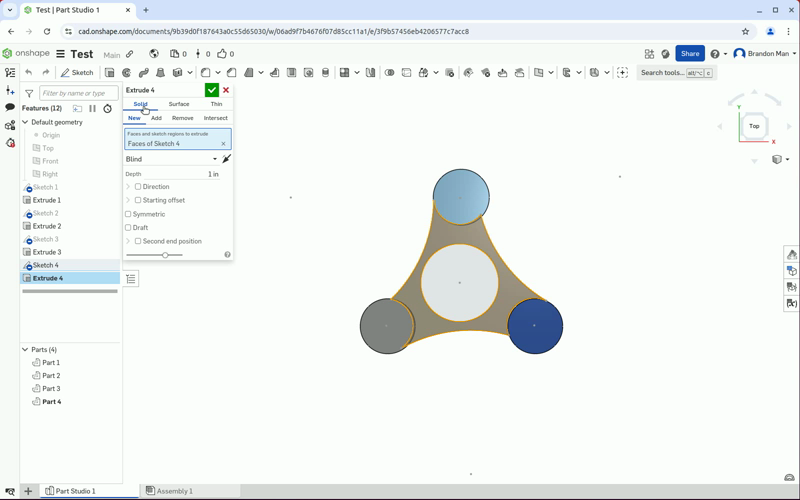
click(143, 106)
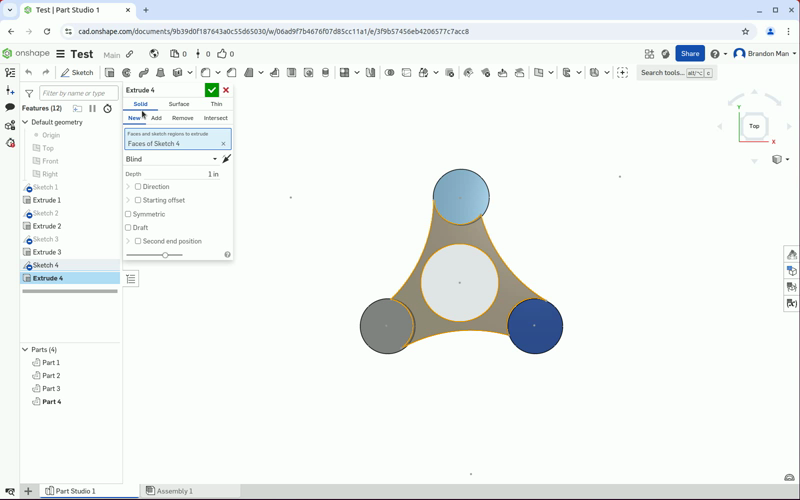
mouse_move(137, 120)
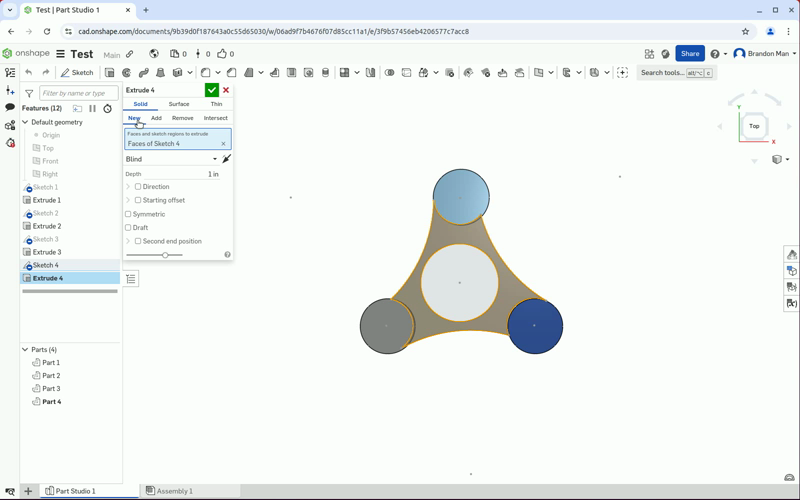
click(137, 120)
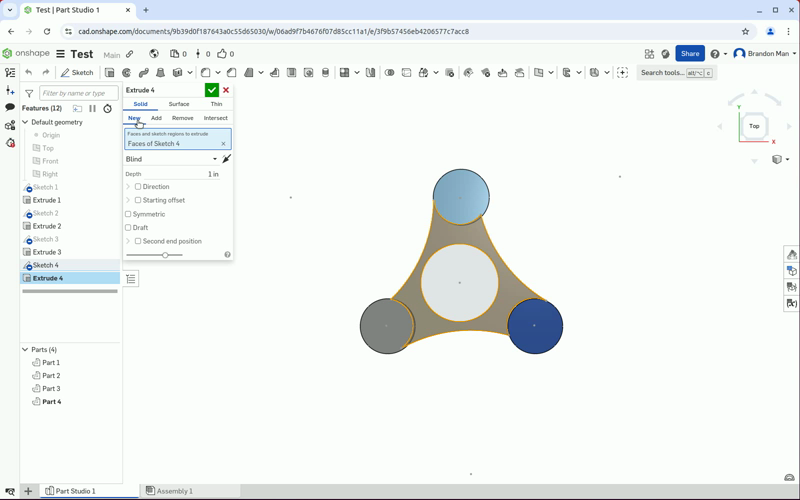
key(tab, 4)
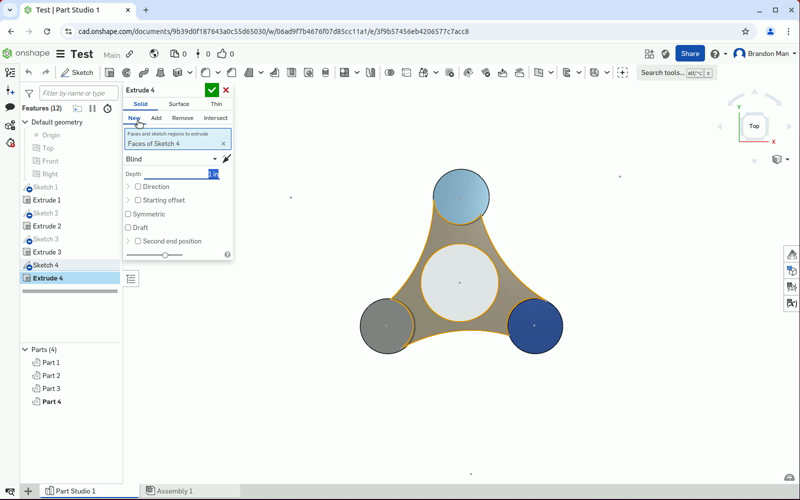
text(12.758)
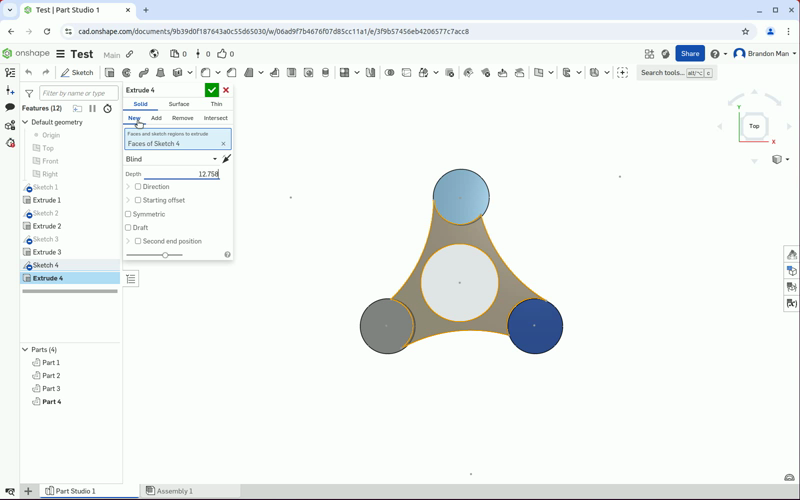
key(enter)
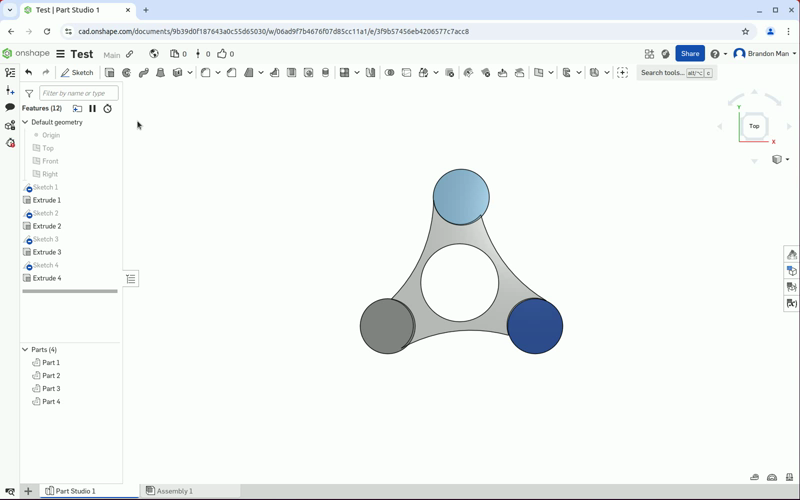
key(shift+h)
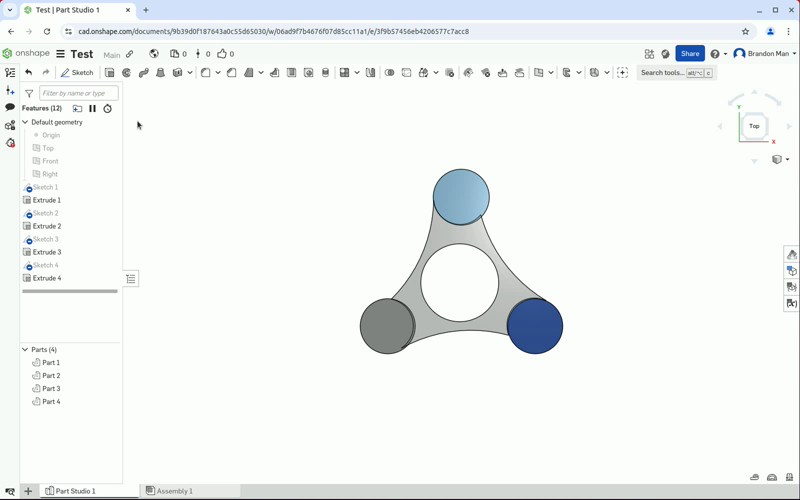
key(shift+h)
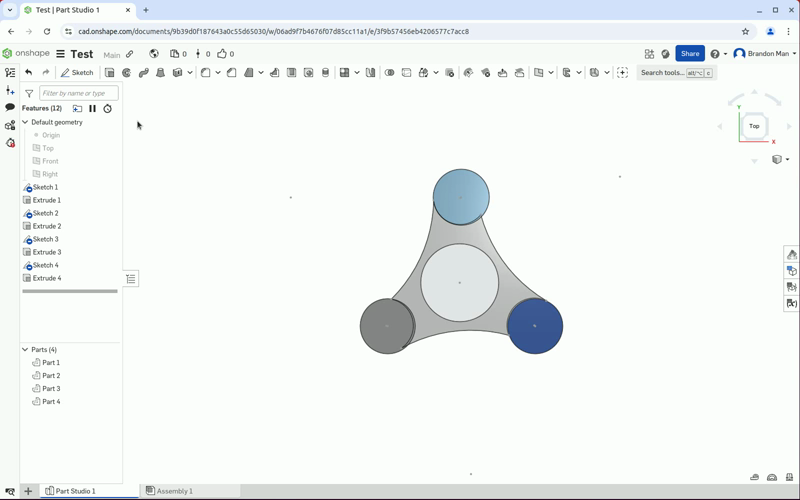
key(shift+7)
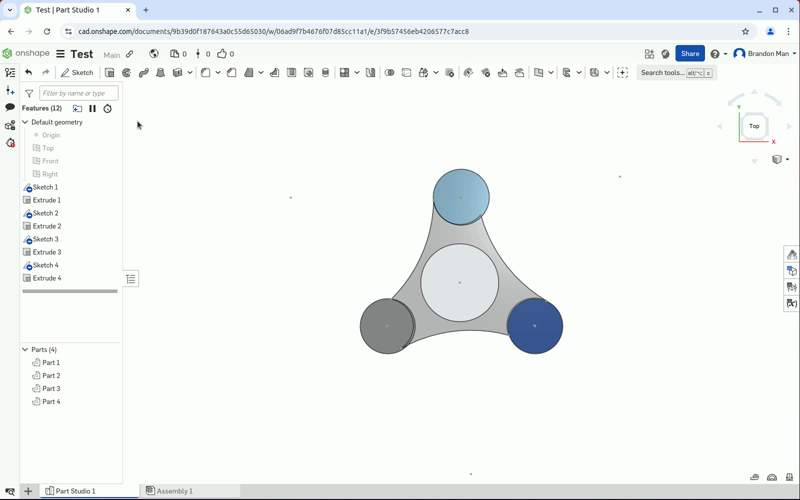
key(up, 3)
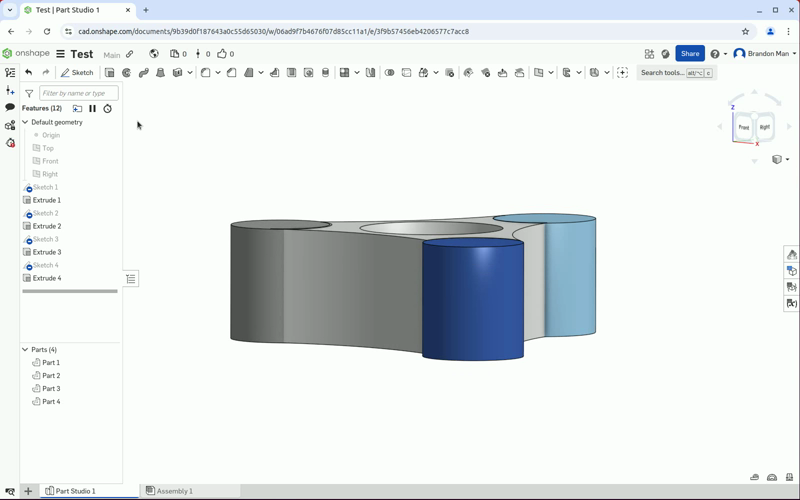
key(left, 3)
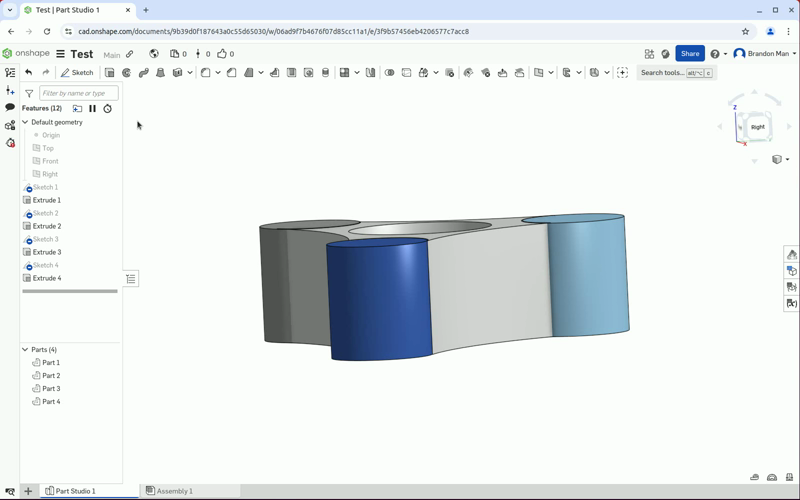
key(right, 3)
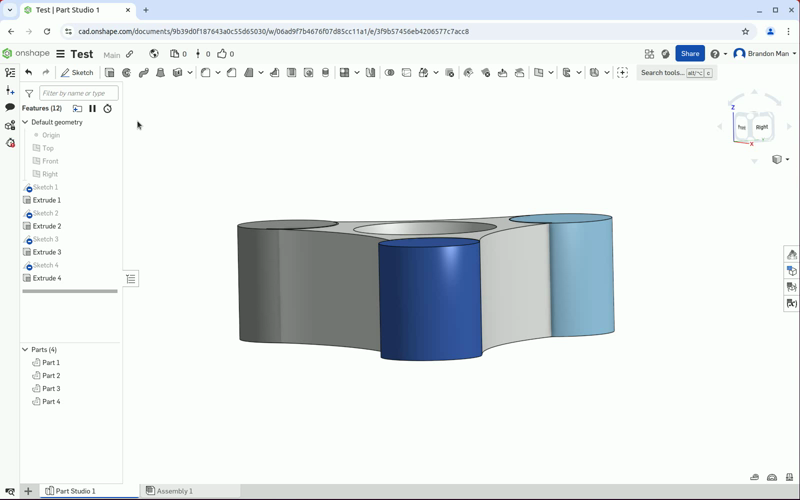
key(down, 3)
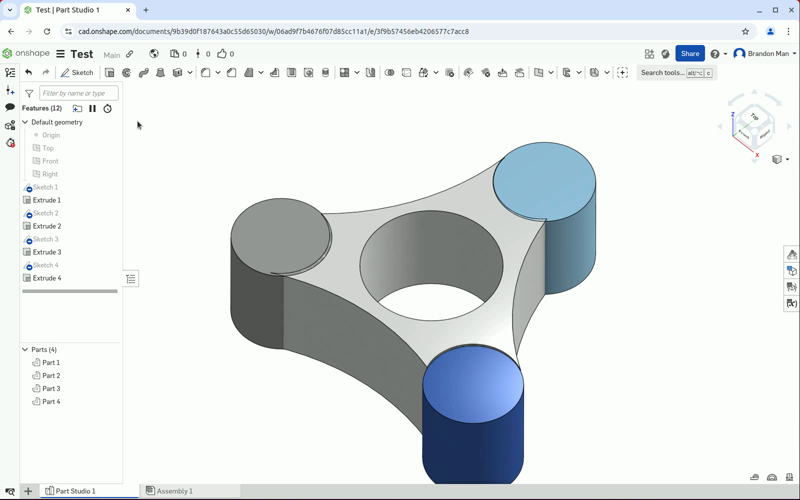
mouse_move(73, 189)
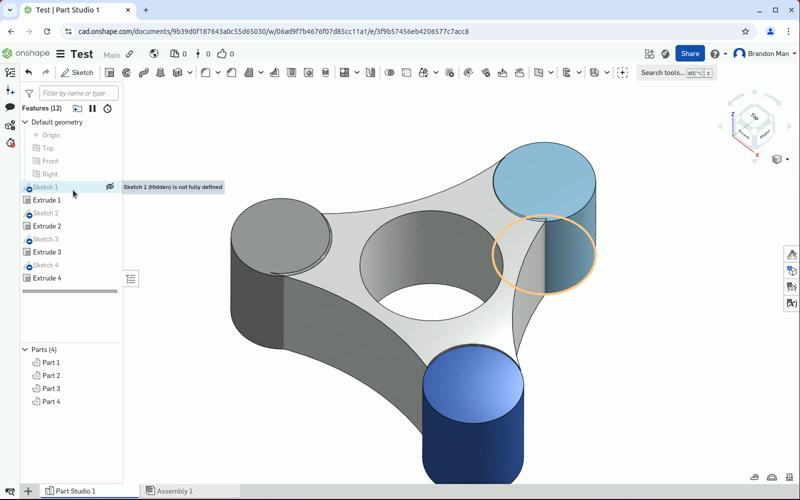
click(73, 189)